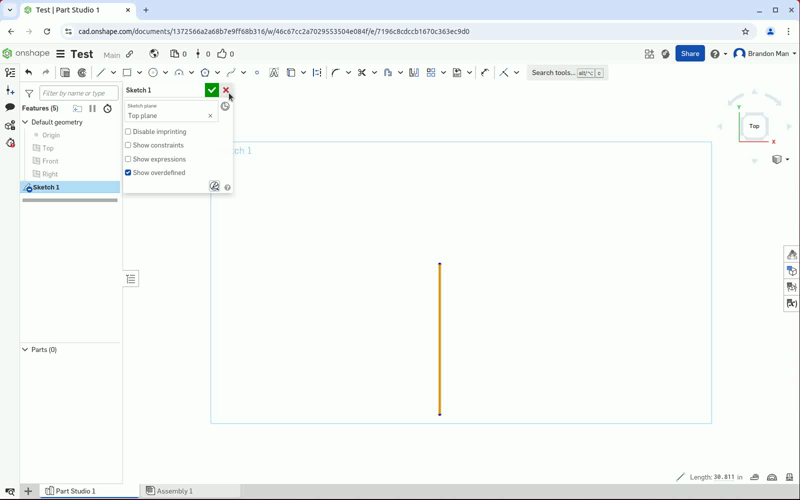
key(shift+h)
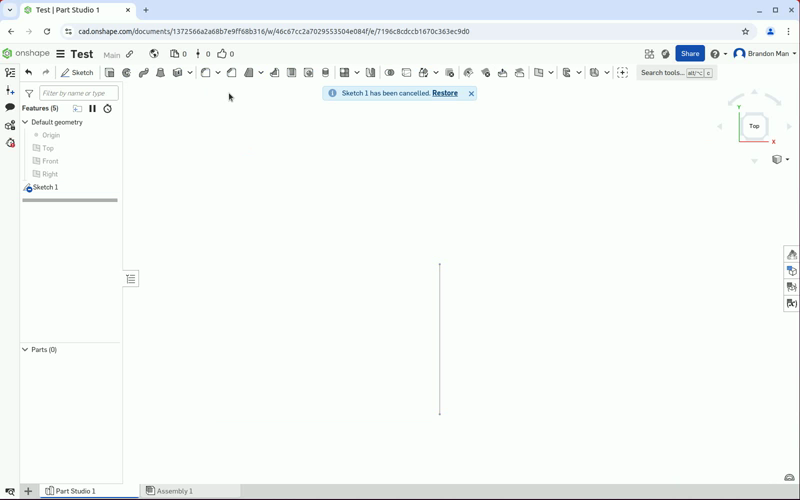
key(shift+s)
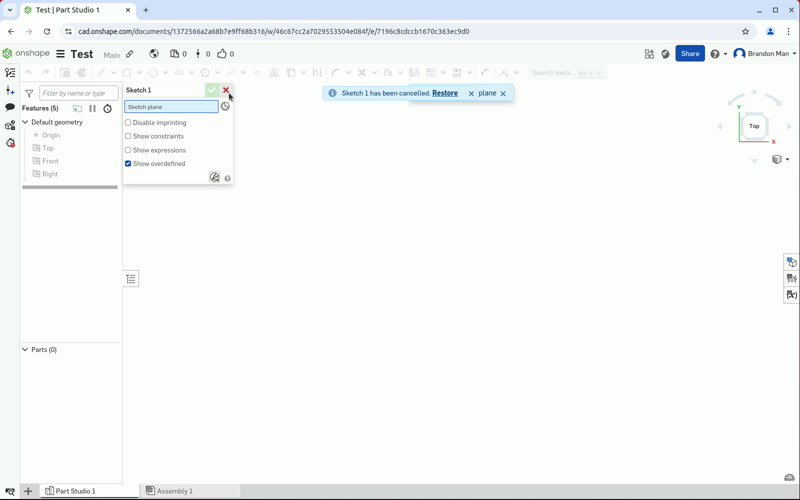
mouse_move(73, 150)
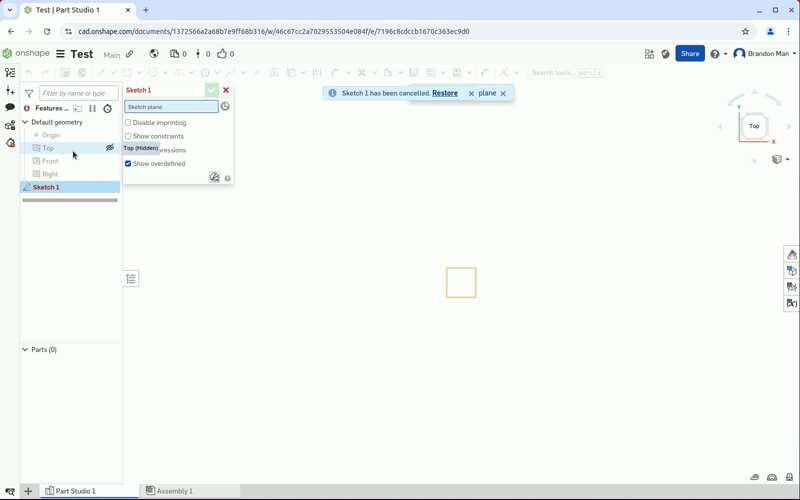
click(73, 150)
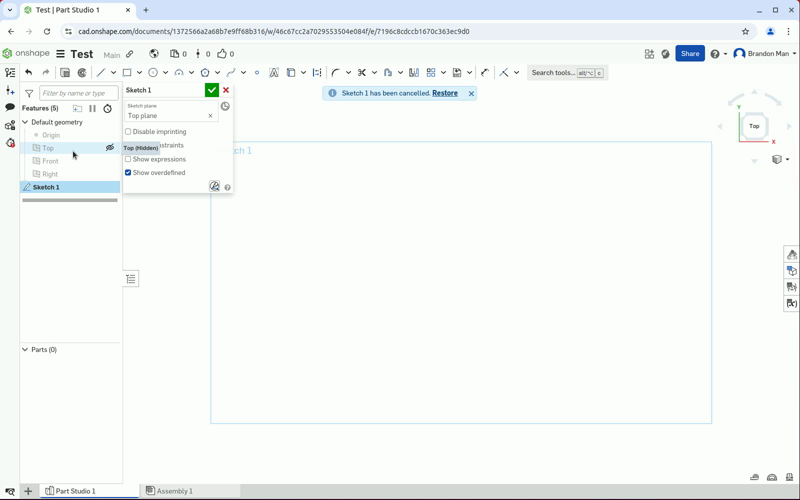
mouse_move(73, 352)
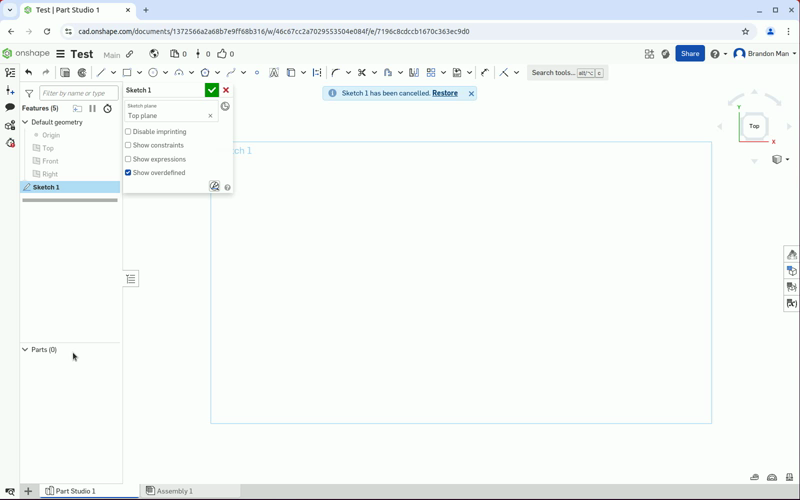
key(y)
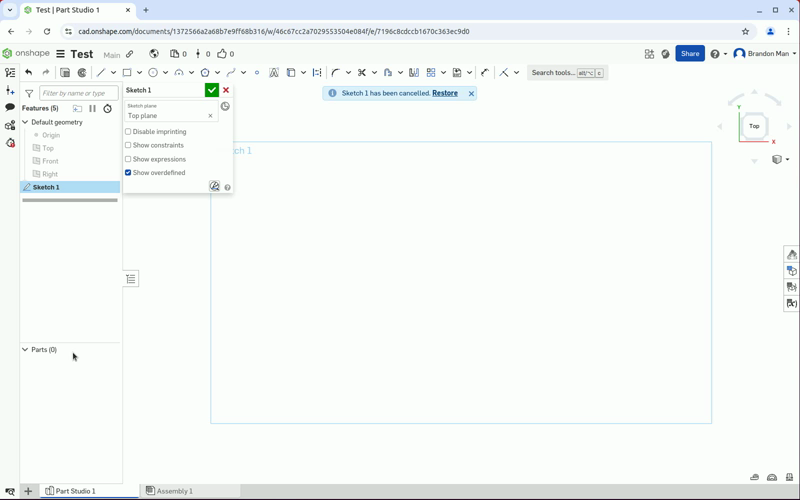
key(l)
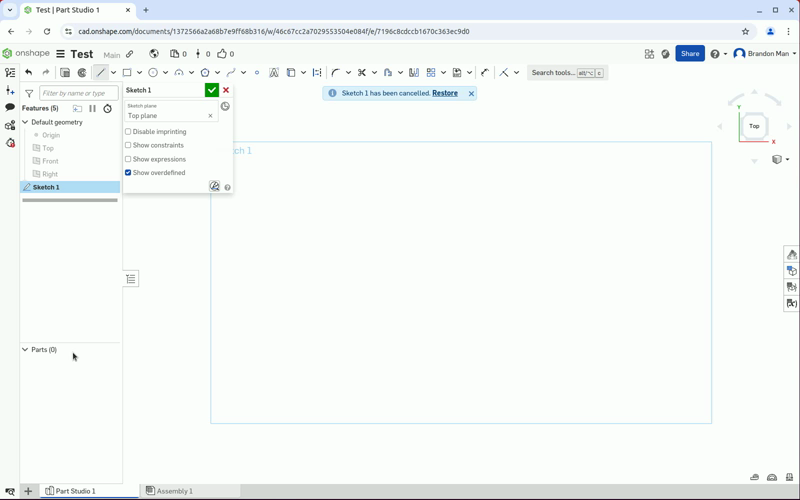
key_down(shift)
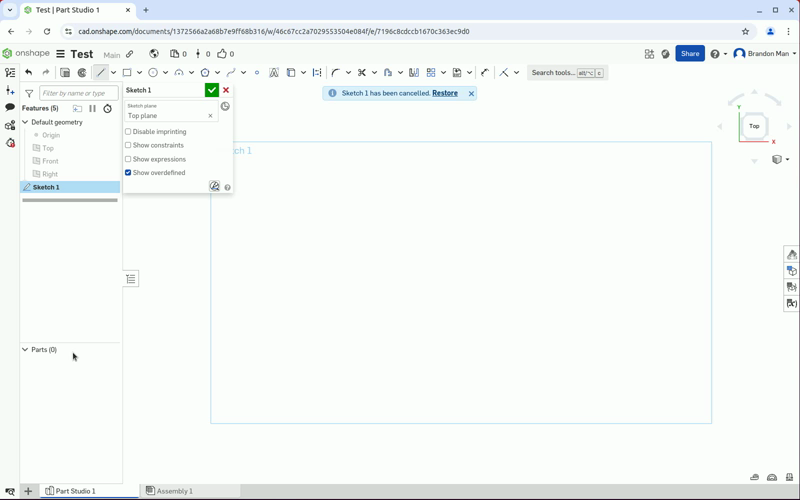
mouse_move(460, 282)
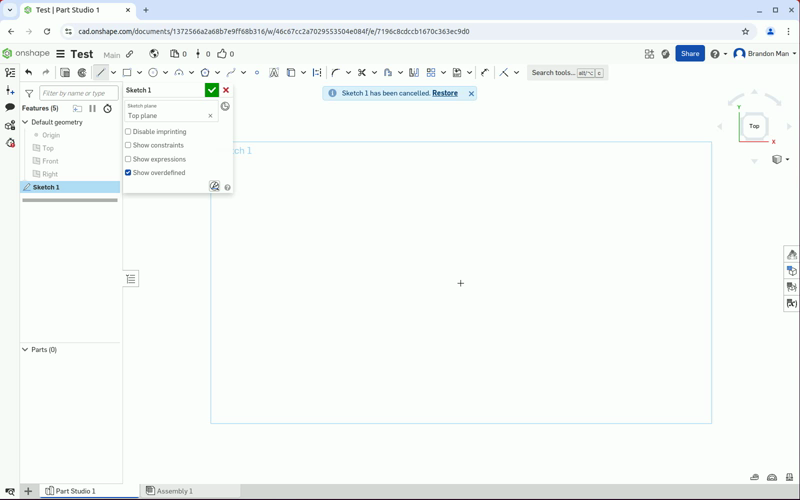
click(460, 282)
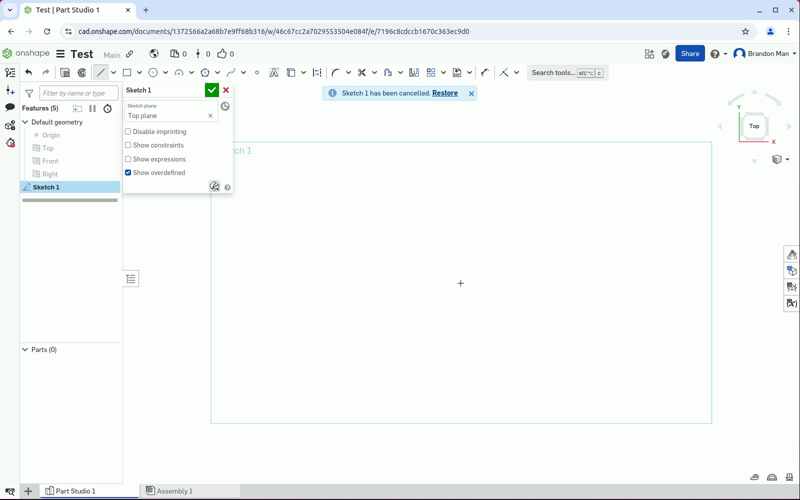
key_up(shift)
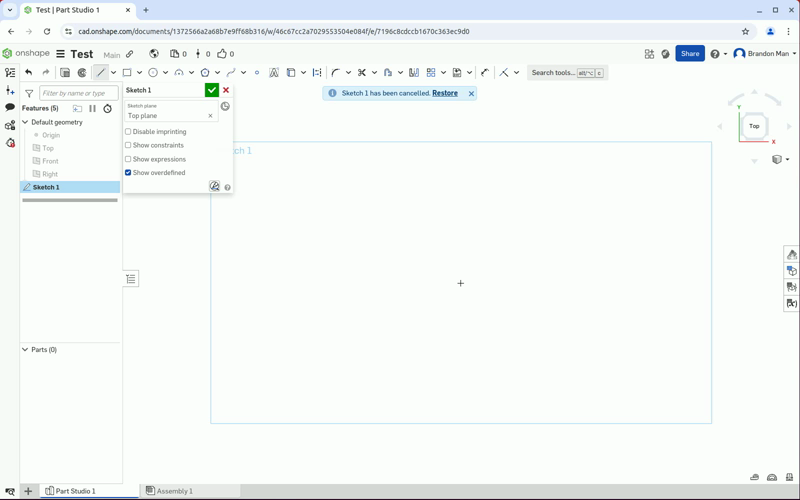
key_down(shift)
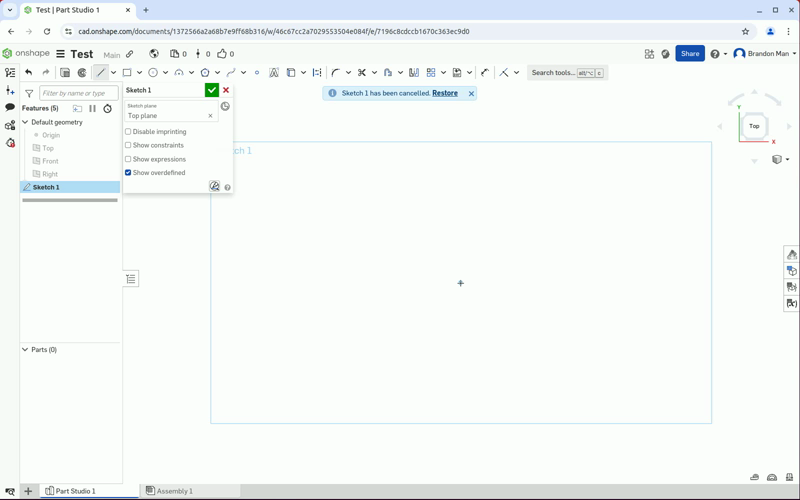
mouse_move(535, 282)
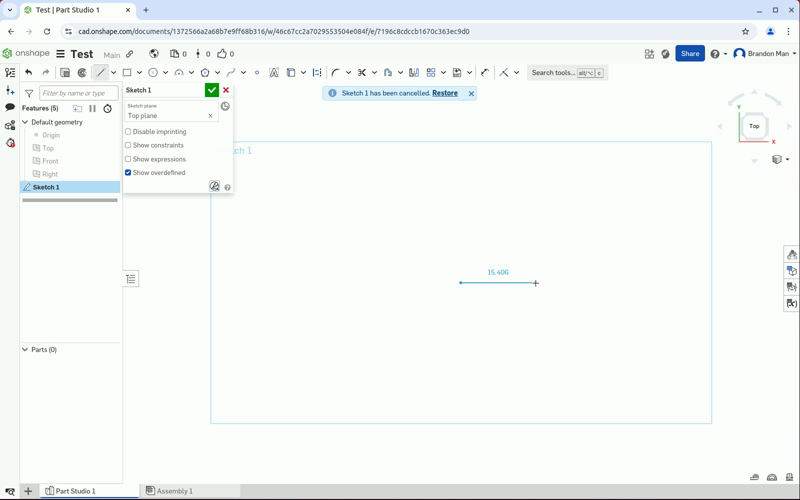
click(535, 282)
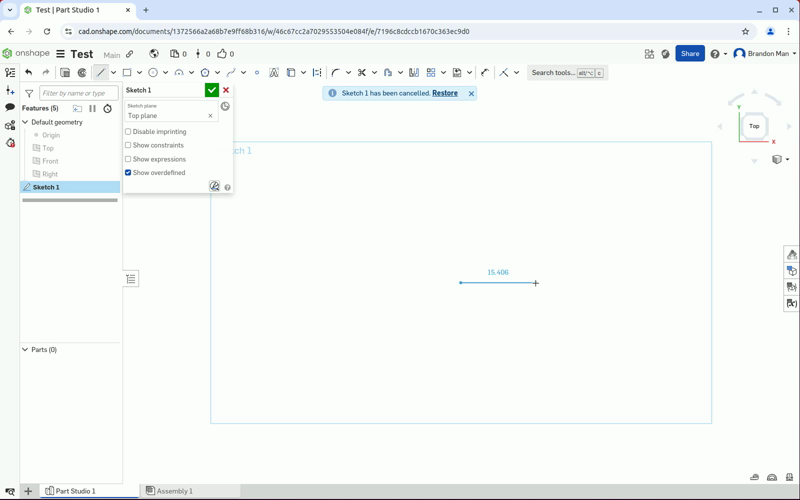
key_up(shift)
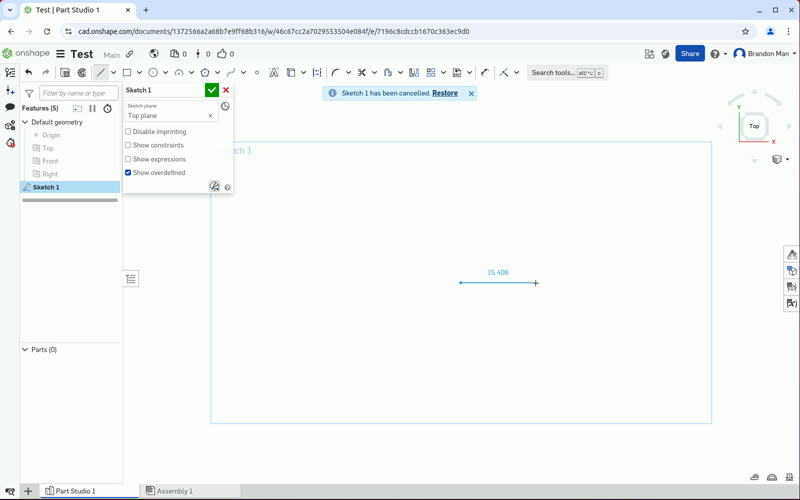
key_down(shift)
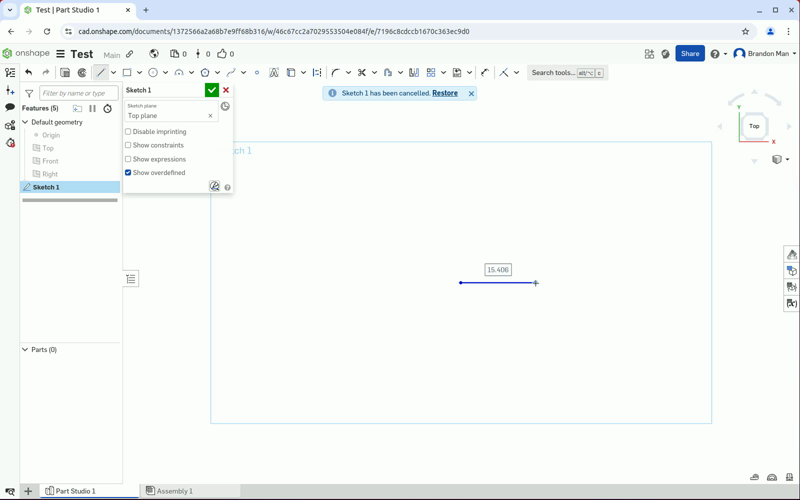
mouse_move(535, 170)
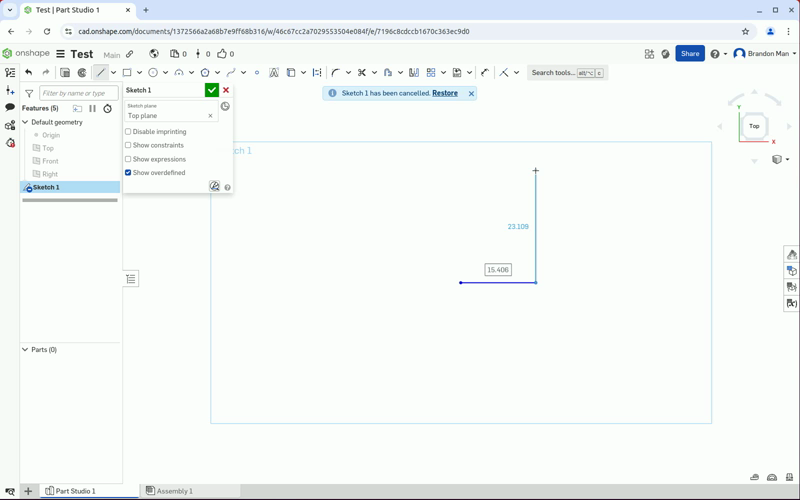
click(535, 170)
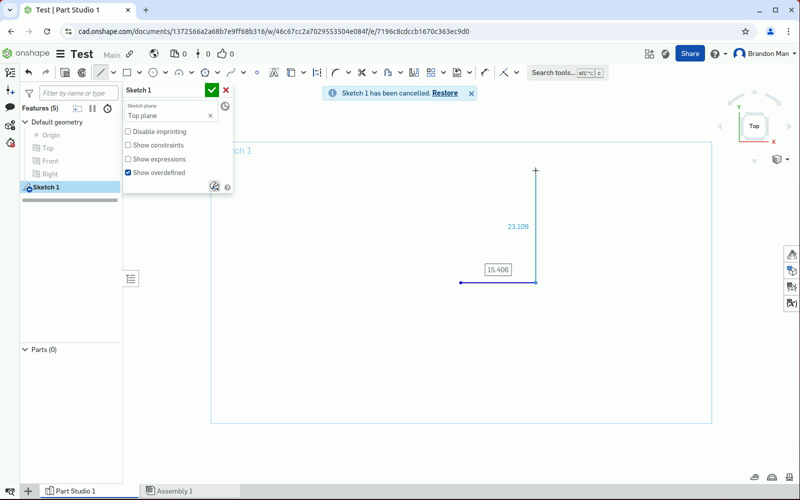
key_up(shift)
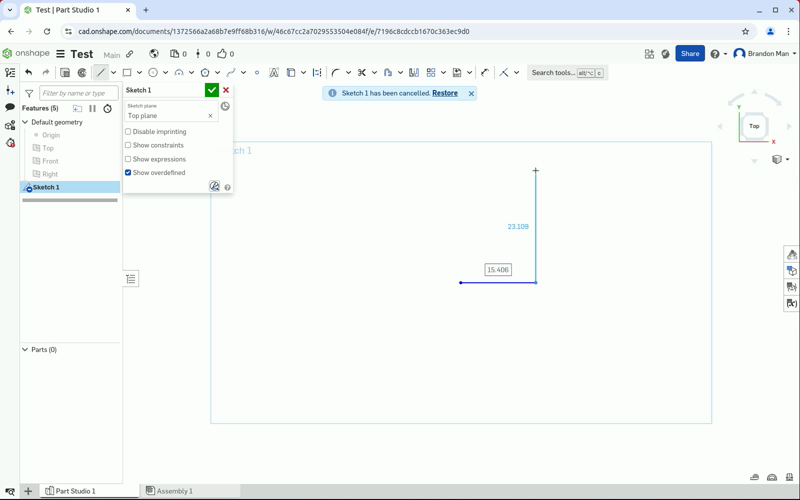
key_down(shift)
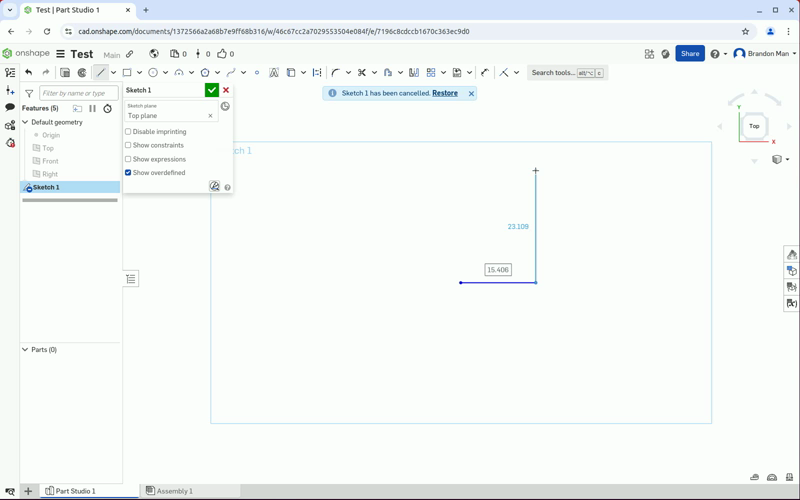
mouse_move(460, 170)
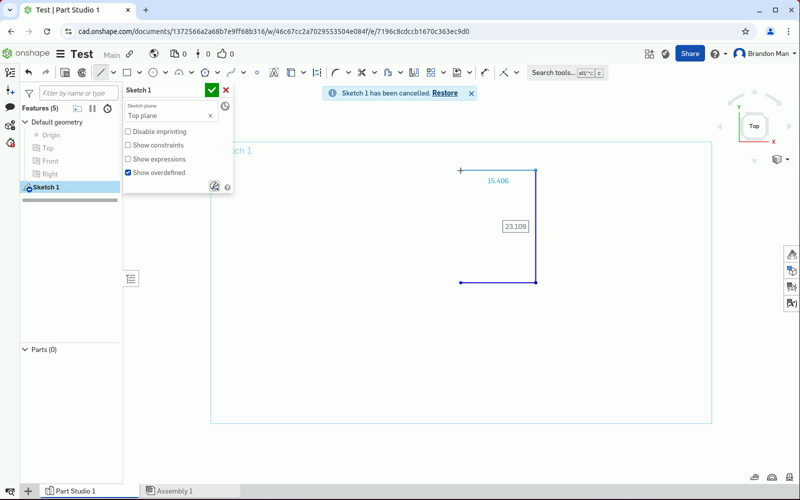
click(460, 170)
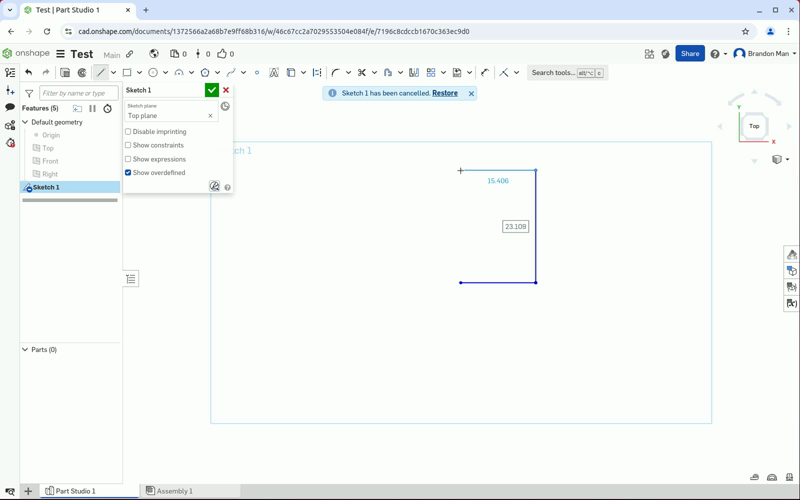
key_up(shift)
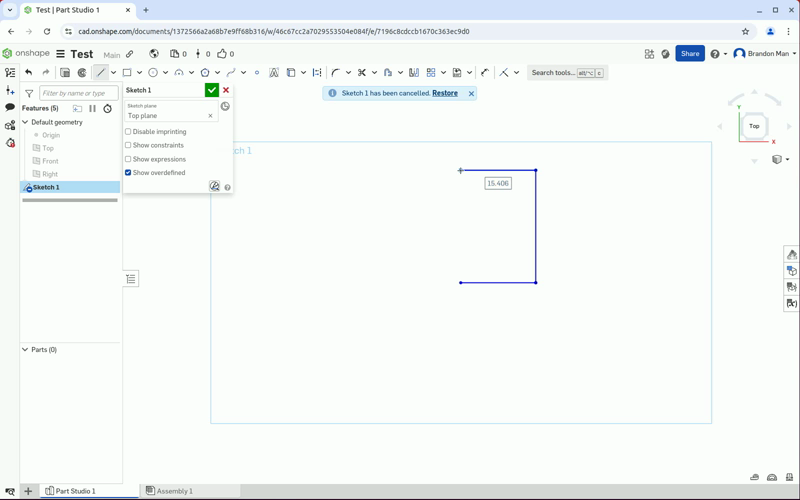
key_down(shift)
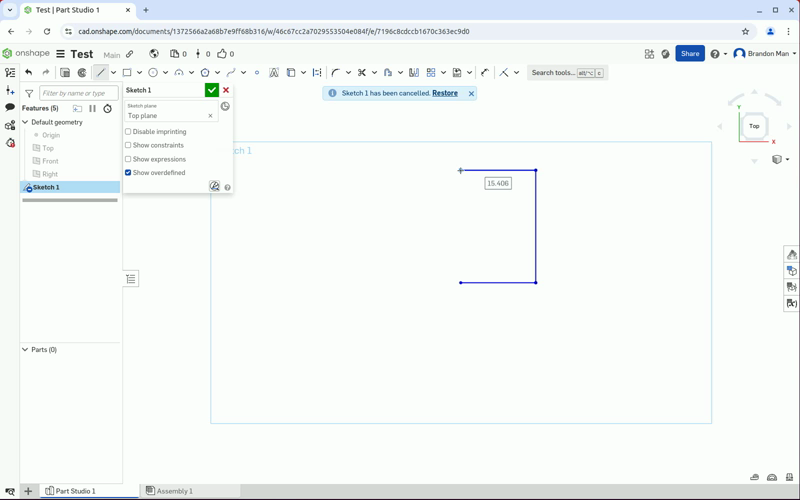
mouse_move(460, 282)
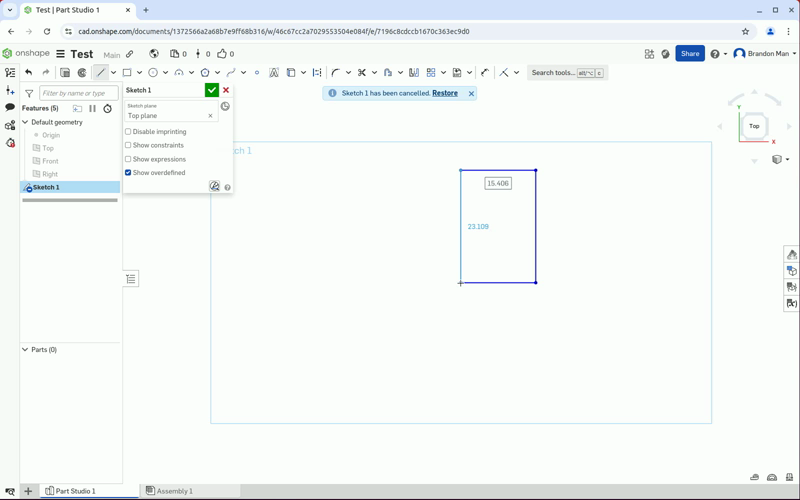
key_up(shift)
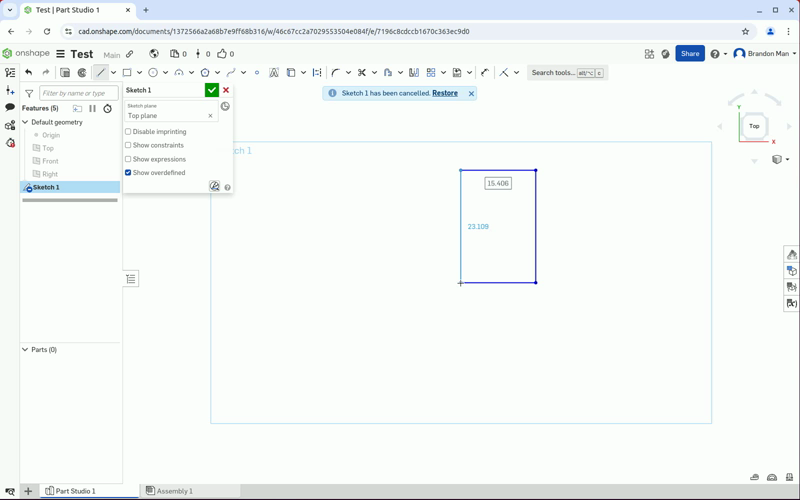
click(460, 282)
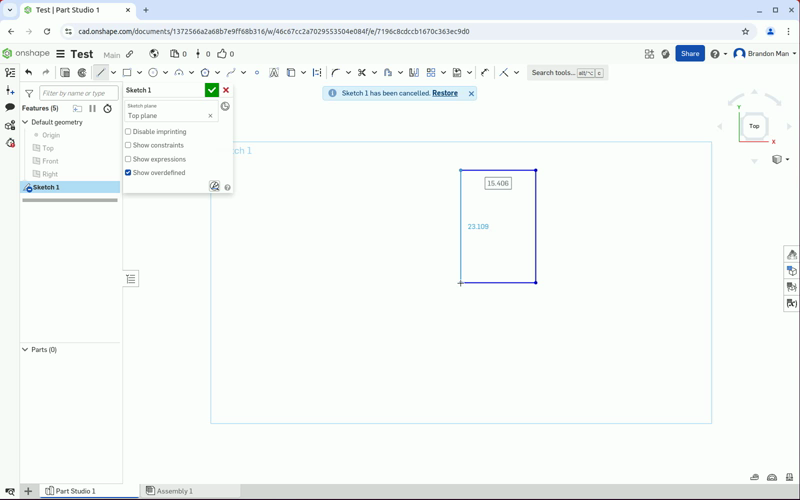
key(esc)
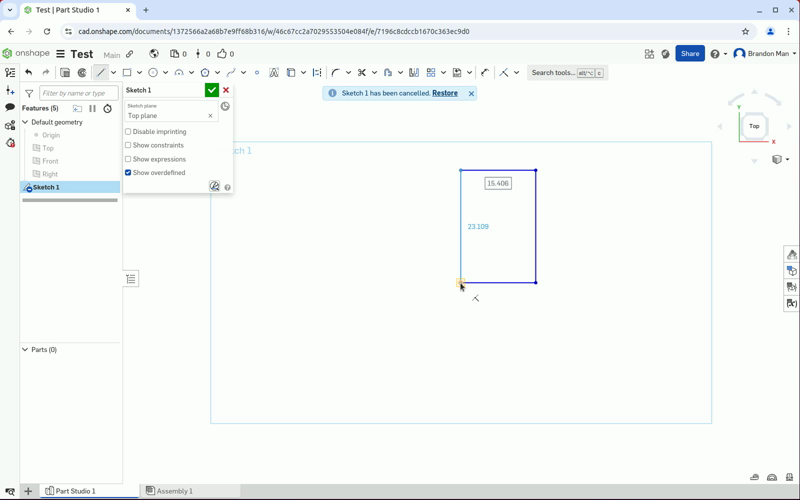
mouse_move(472, 252)
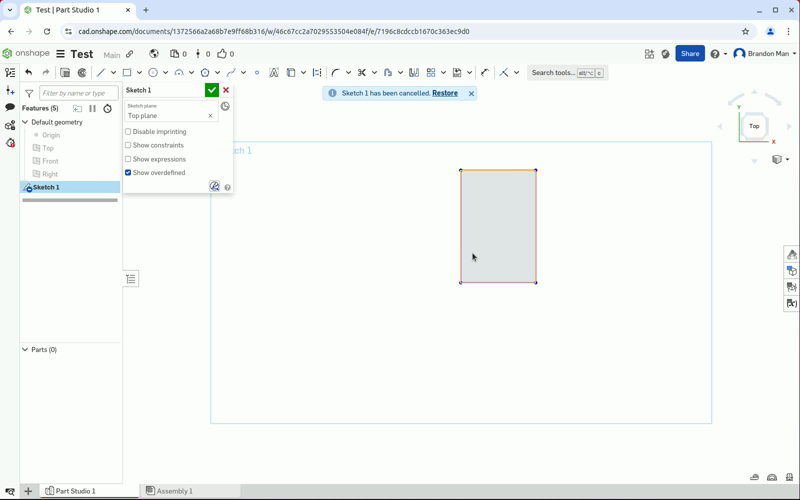
click(472, 252)
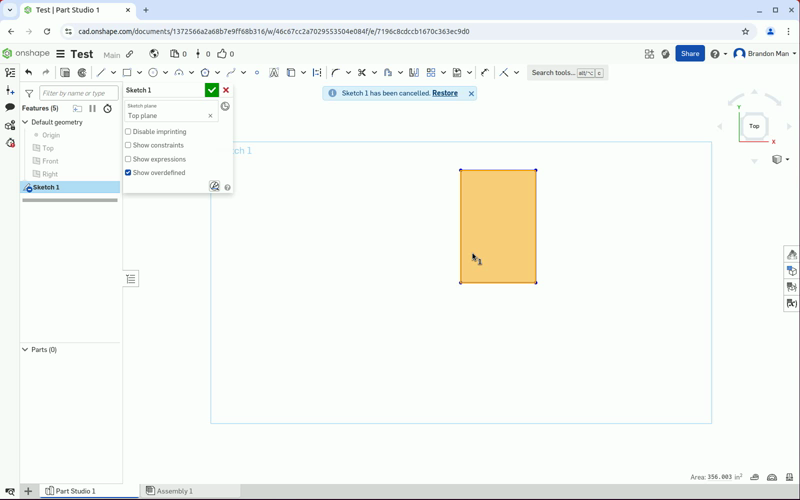
mouse_move(73, 352)
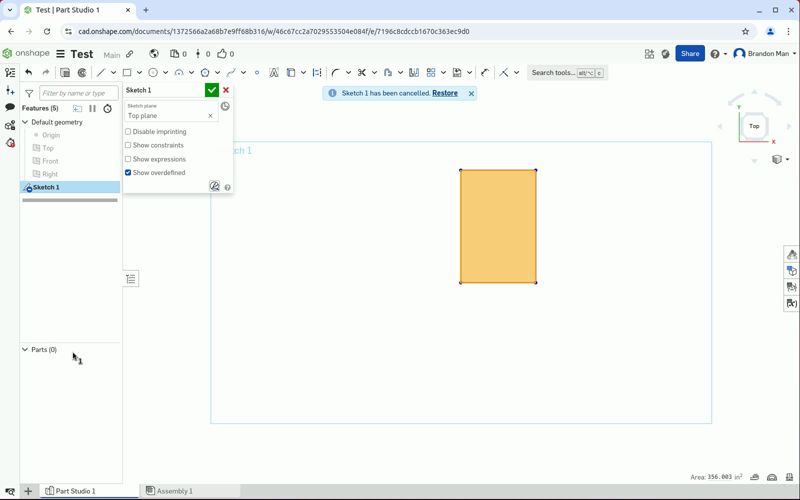
key(shift+y)
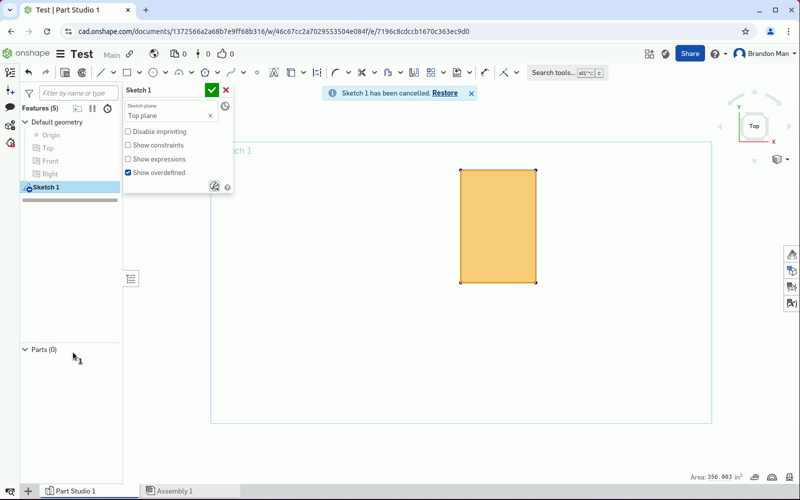
key(shift+e)
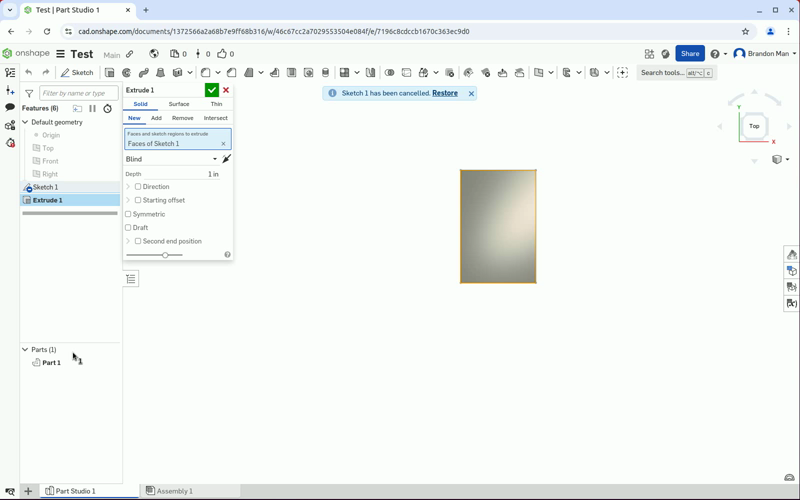
mouse_move(143, 106)
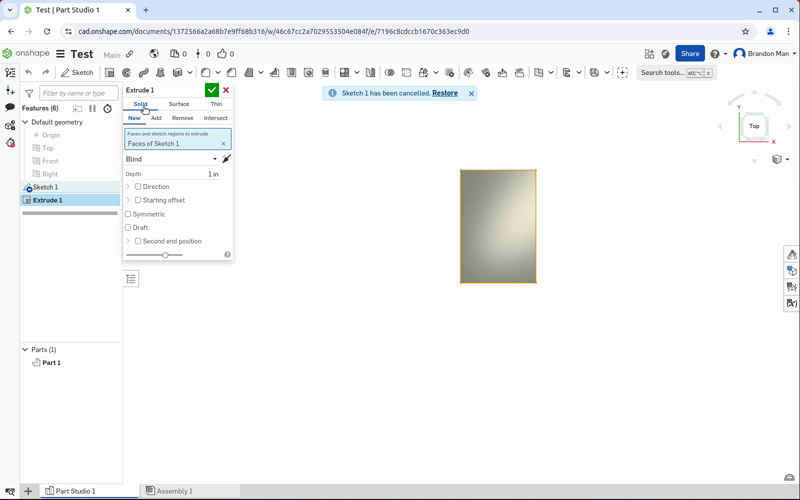
click(143, 106)
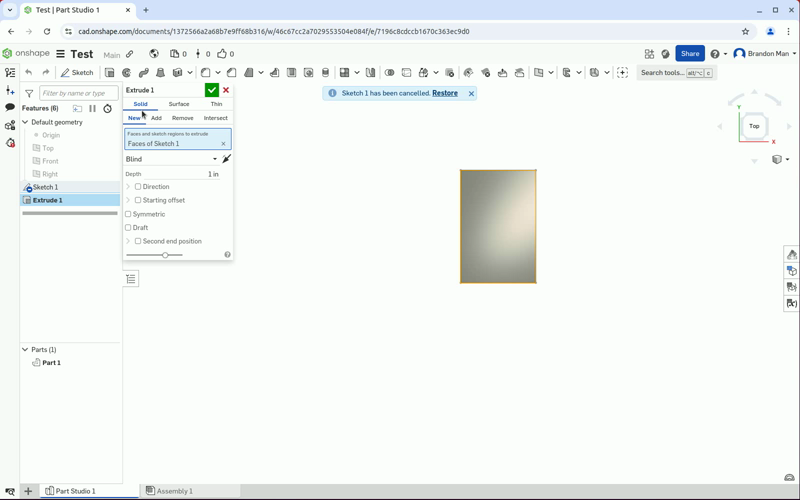
mouse_move(137, 120)
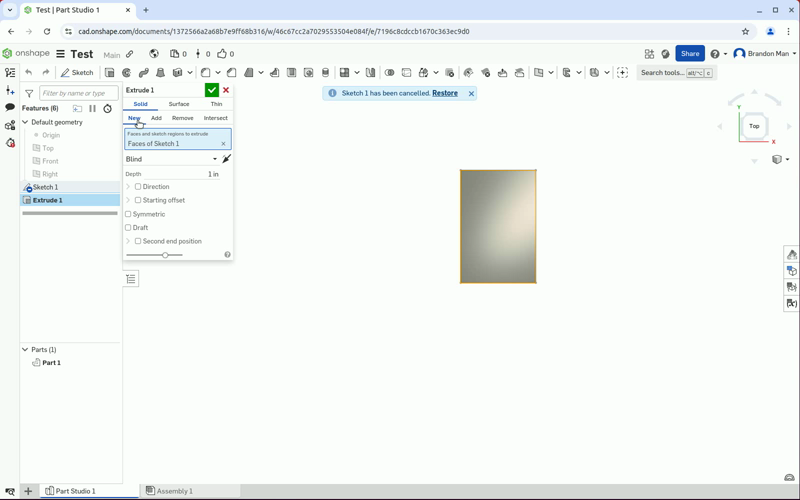
click(137, 120)
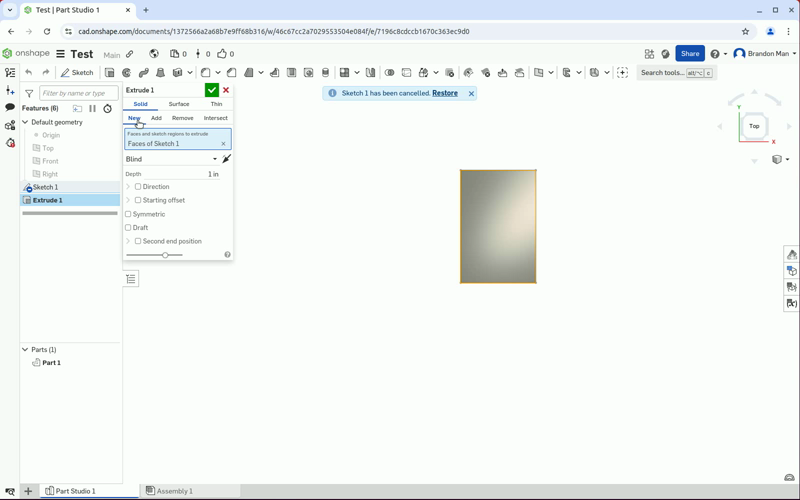
key(tab, 4)
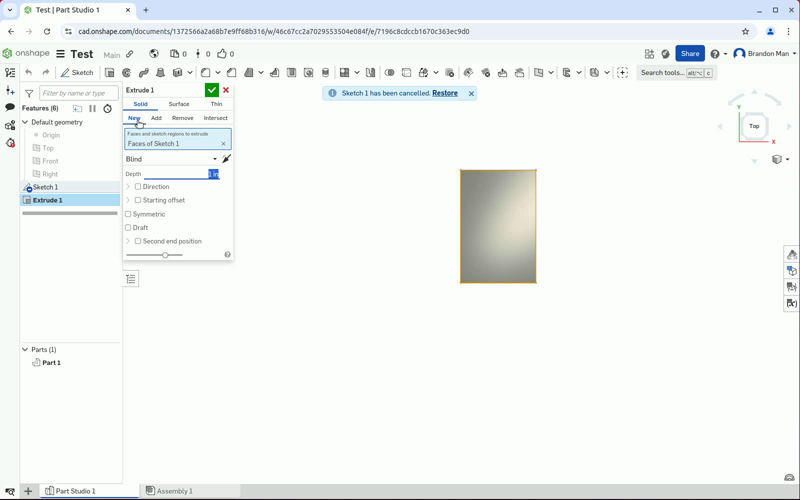
text(9.147)
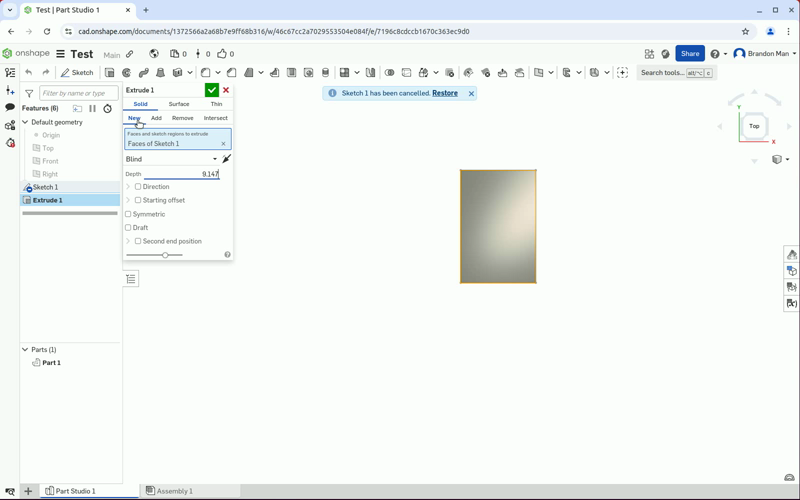
key(enter)
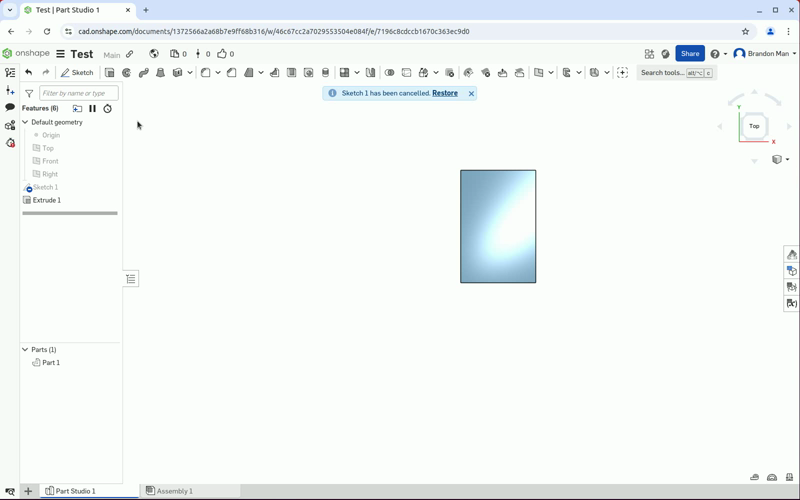
key(shift+h)
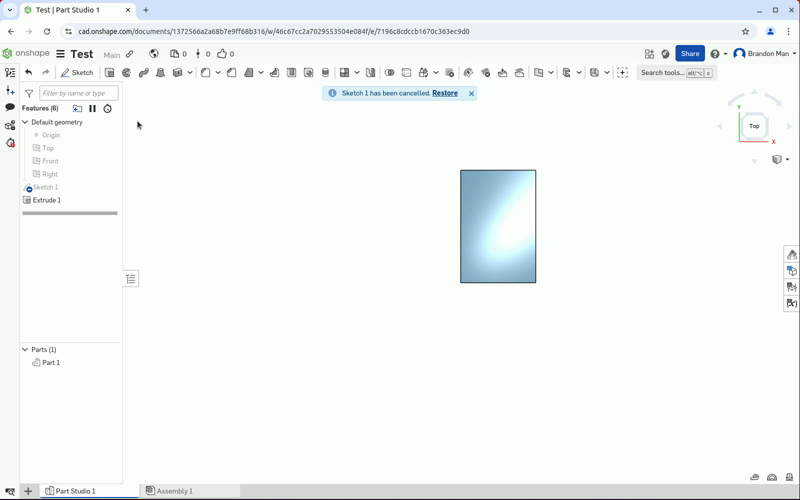
key(shift+h)
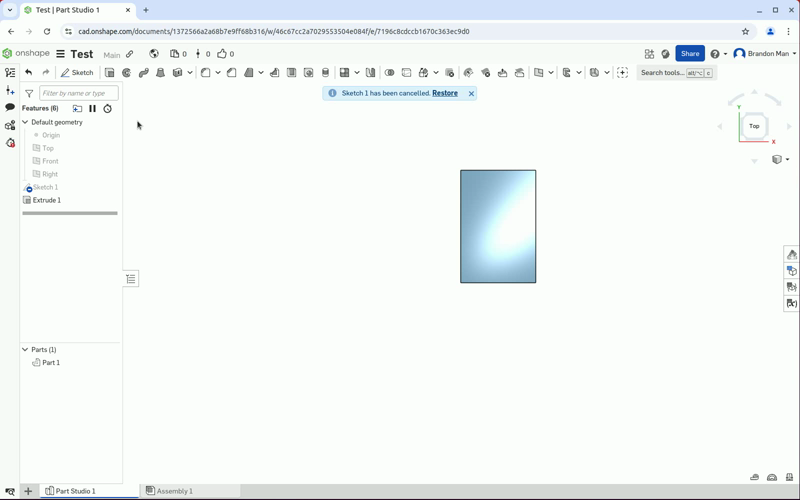
mouse_move(73, 189)
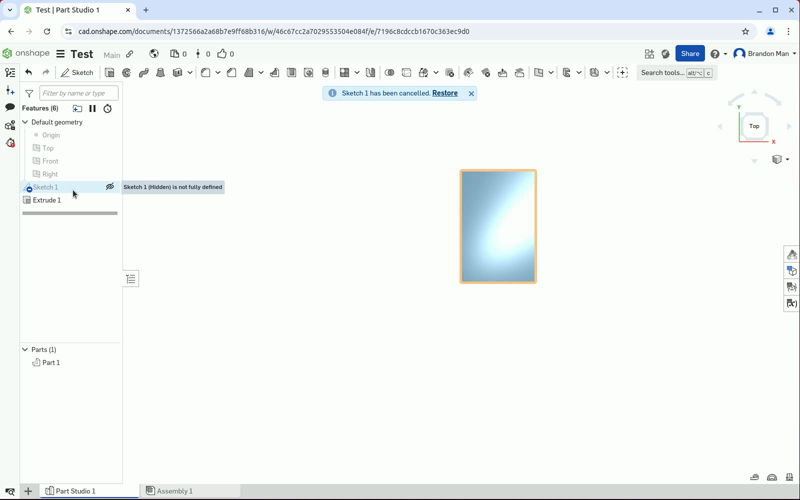
click(73, 189)
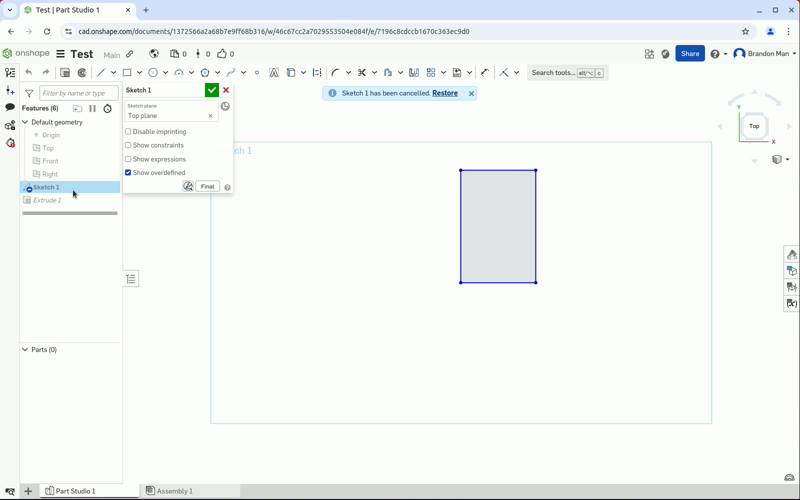
mouse_move(229, 92)
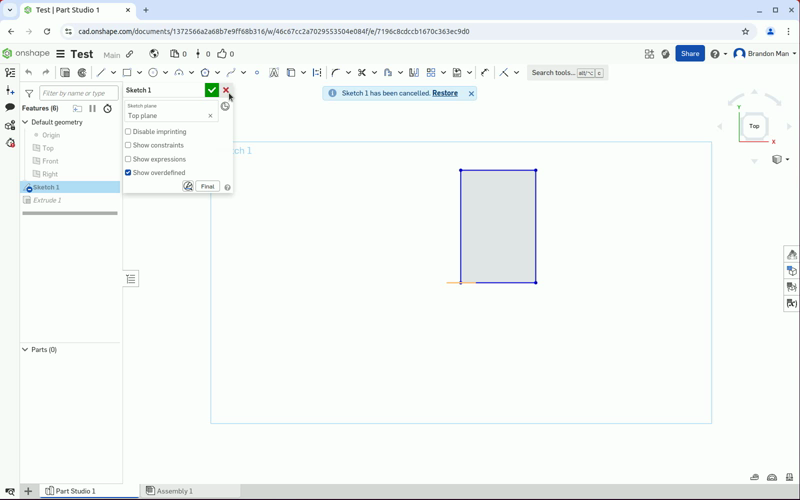
click(229, 92)
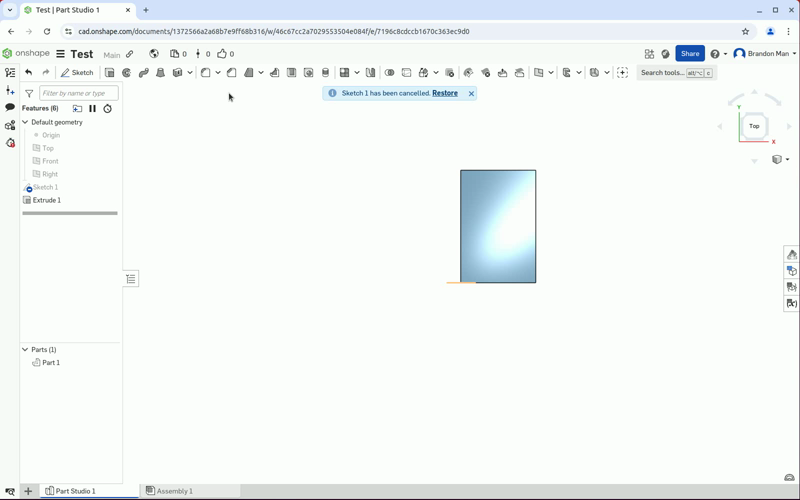
mouse_move(541, 75)
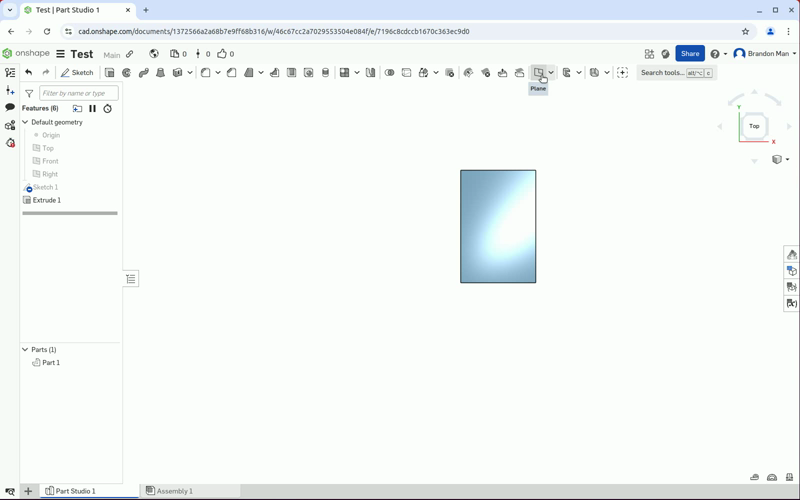
click(541, 75)
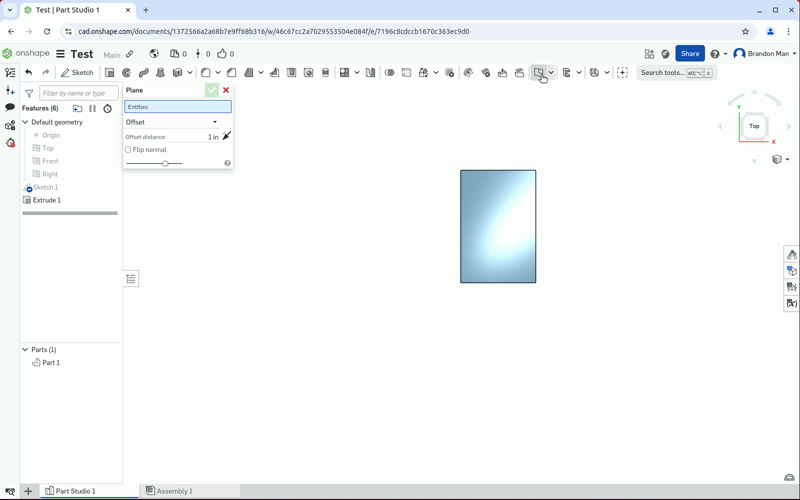
mouse_move(73, 150)
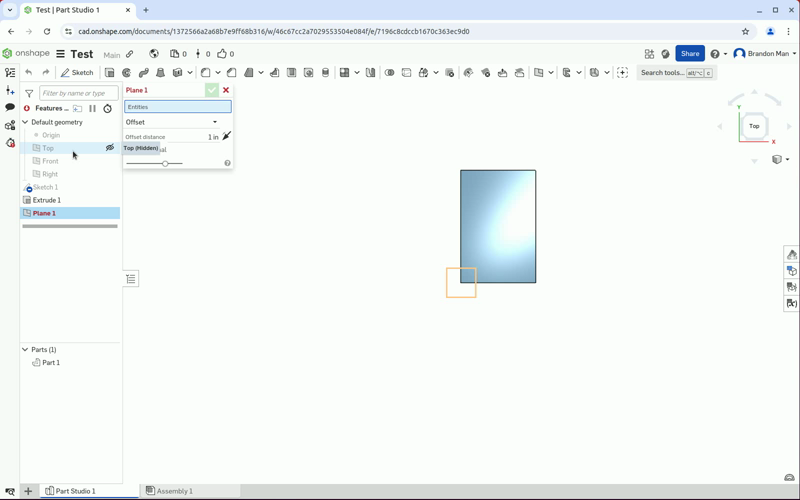
click(73, 150)
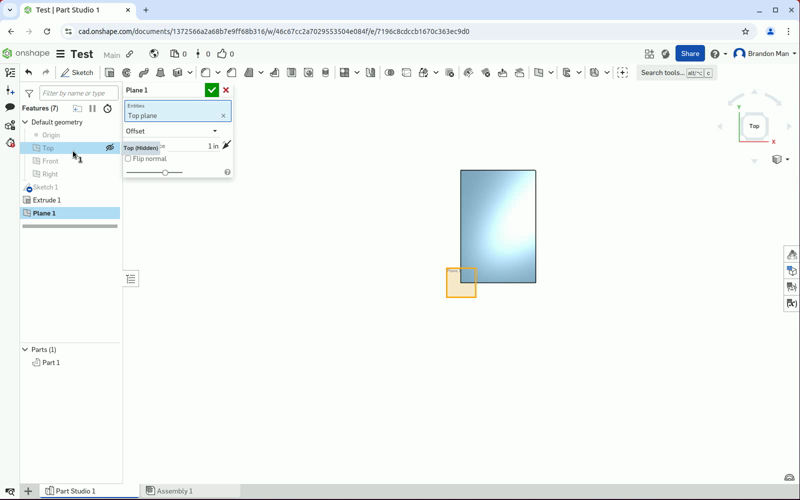
key(tab, 2)
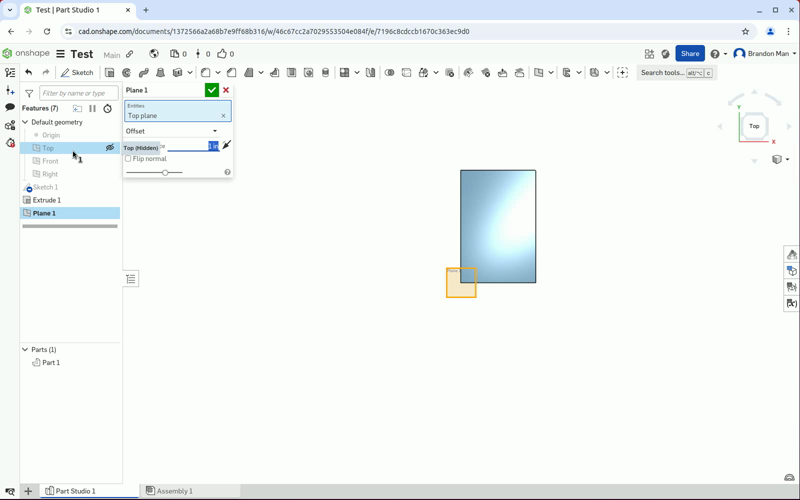
text(9.151)
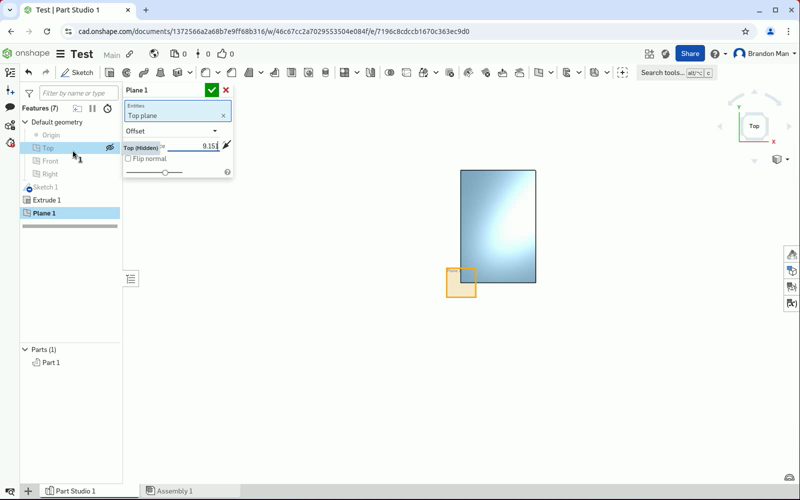
key(enter, 2)
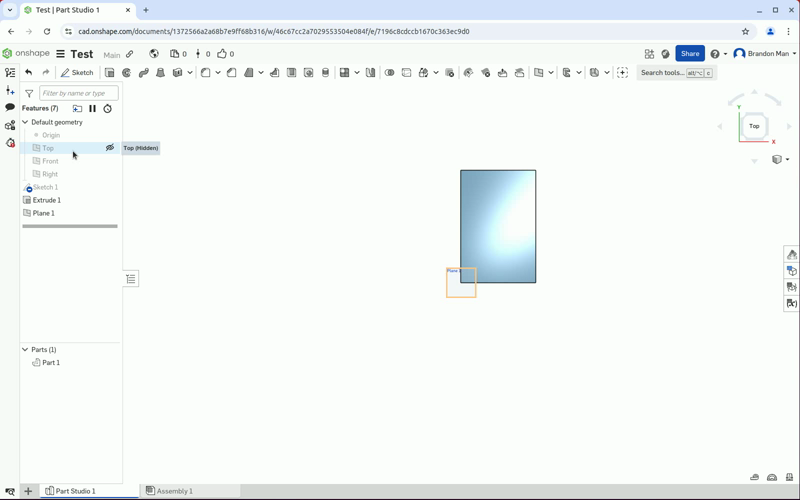
key(shift+s)
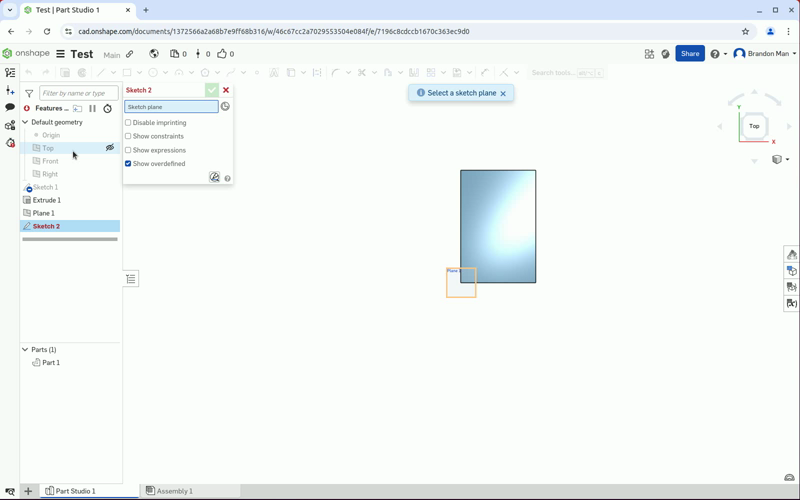
mouse_move(73, 215)
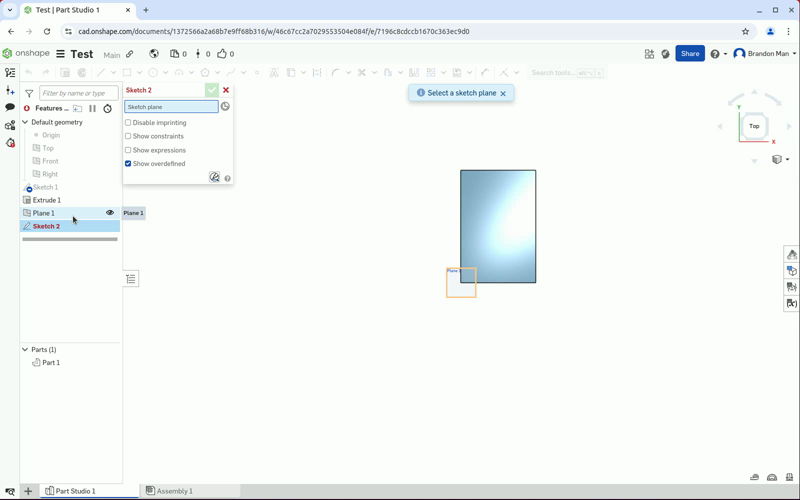
click(73, 215)
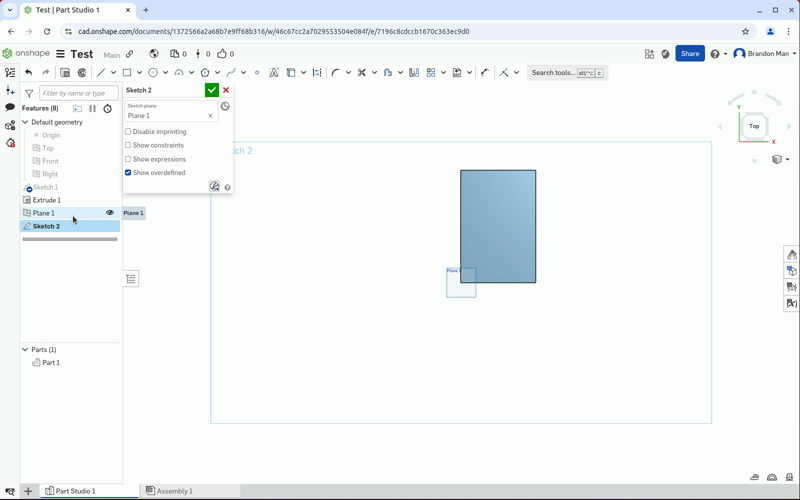
mouse_move(73, 352)
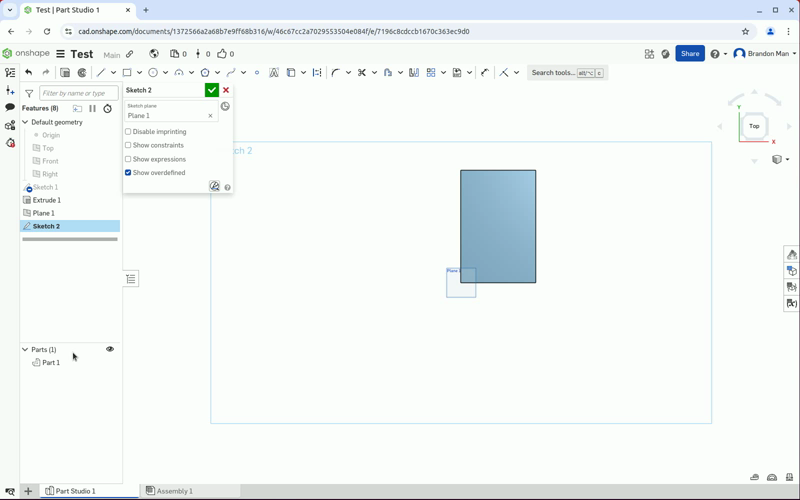
key(y)
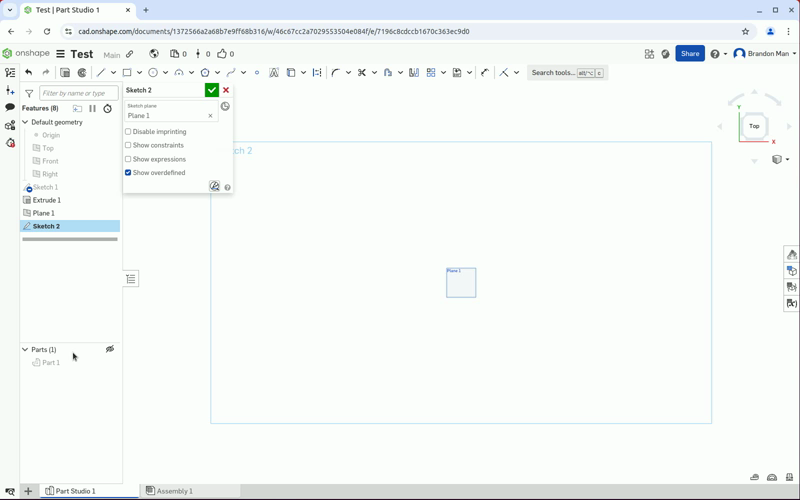
key(l)
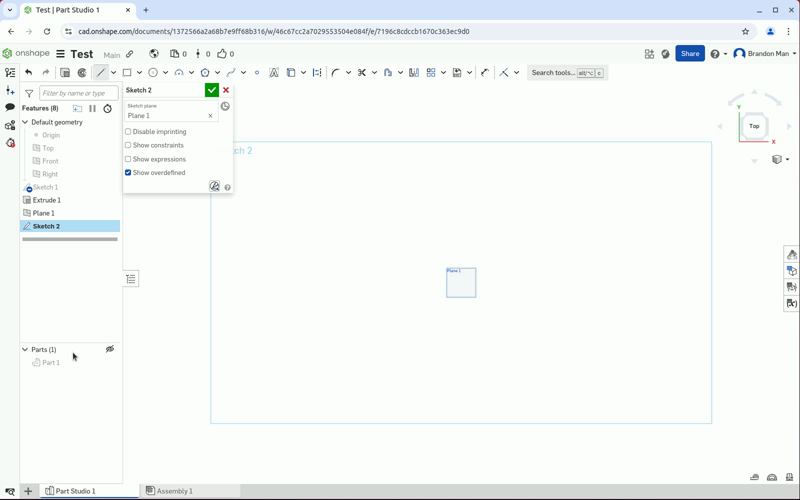
key_down(shift)
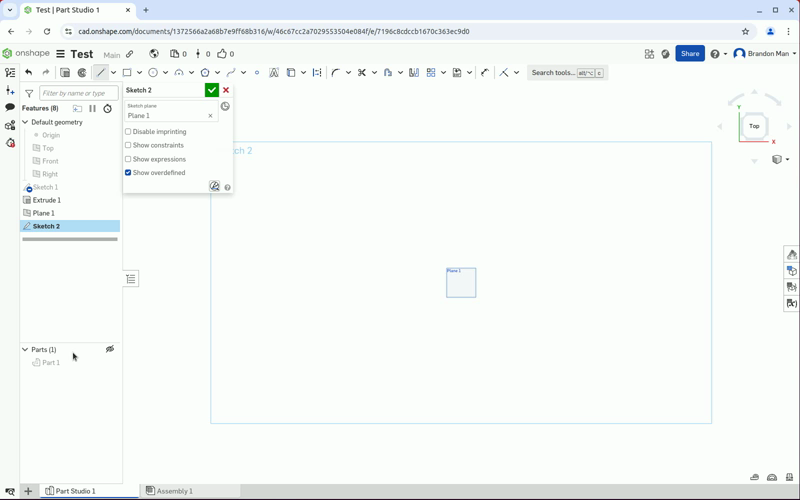
mouse_move(460, 282)
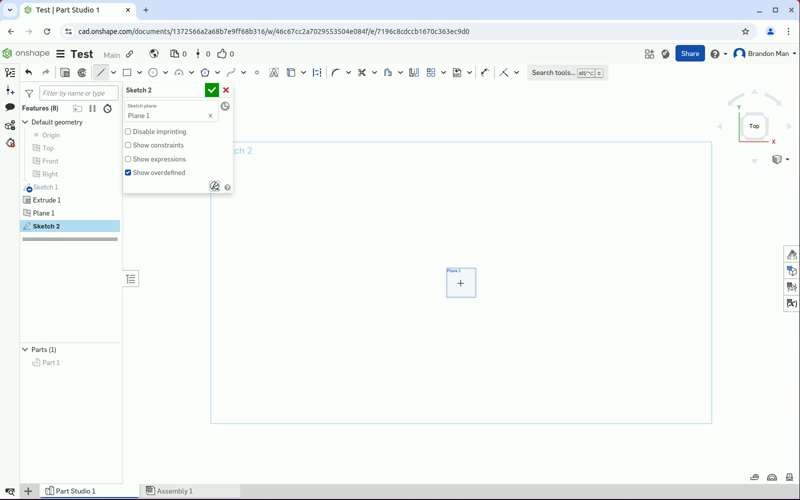
click(460, 282)
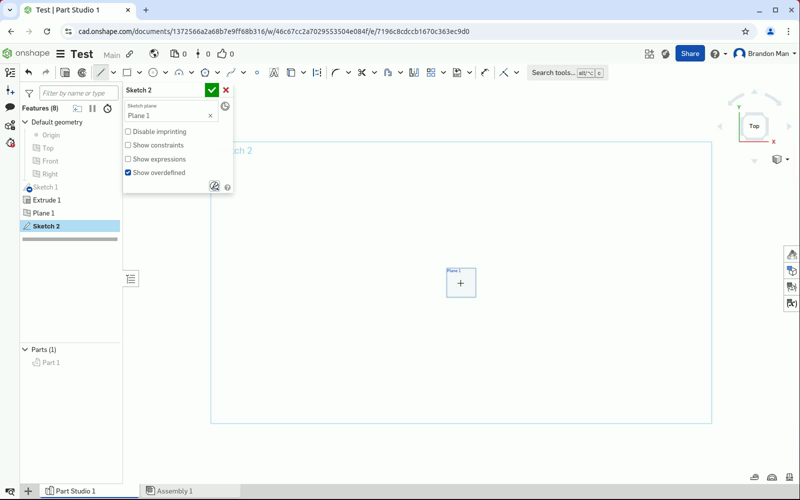
key_up(shift)
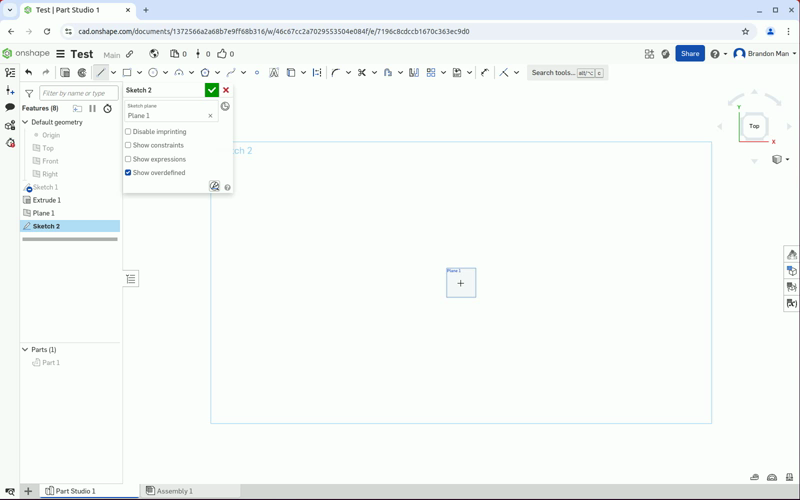
key_down(shift)
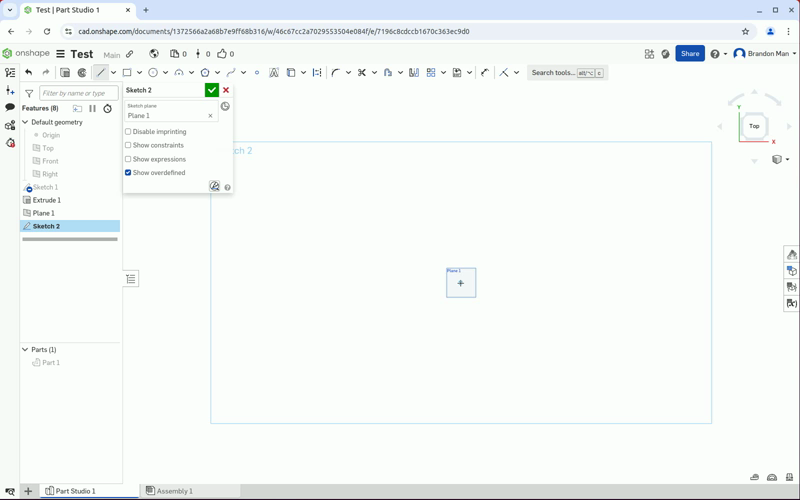
mouse_move(490, 282)
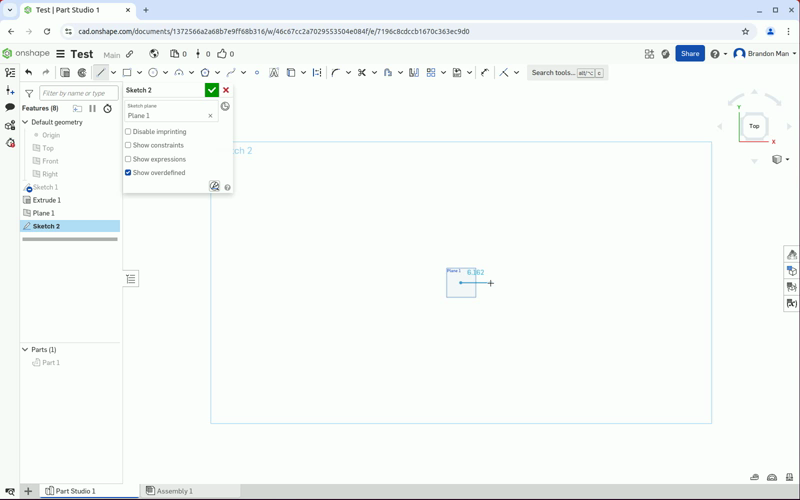
mouse_move(483, 282)
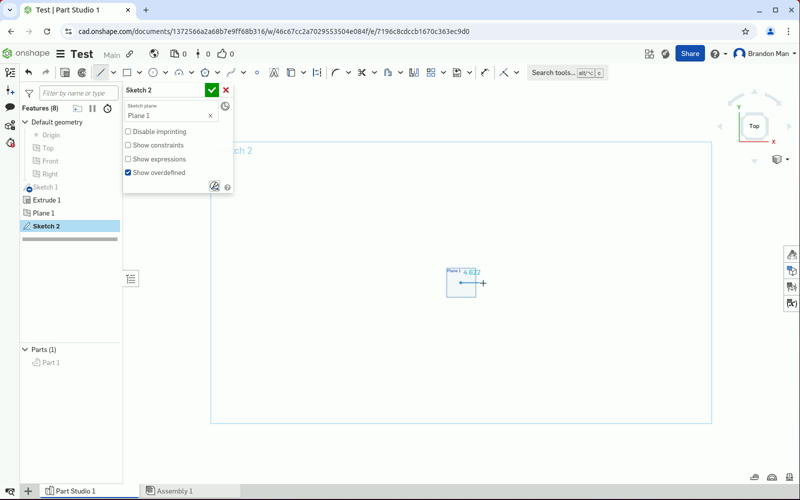
click(483, 282)
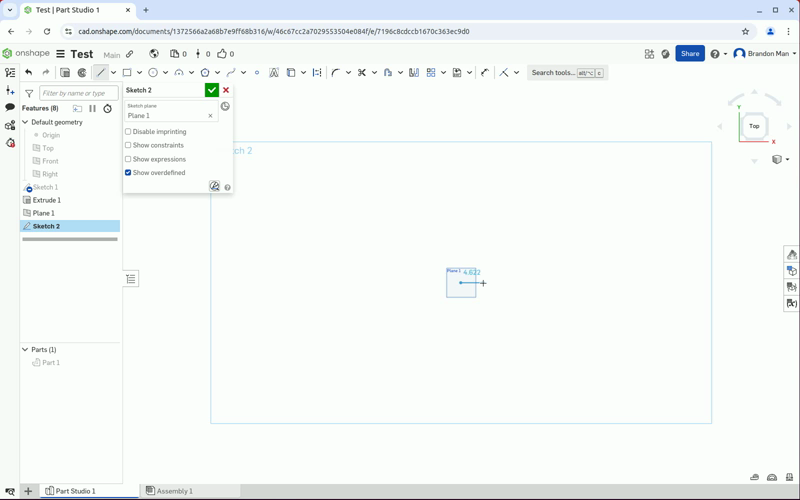
key_up(shift)
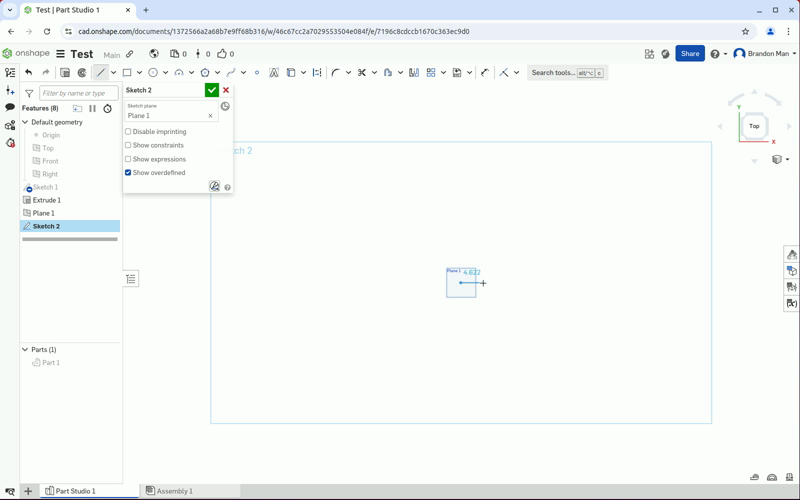
key_down(shift)
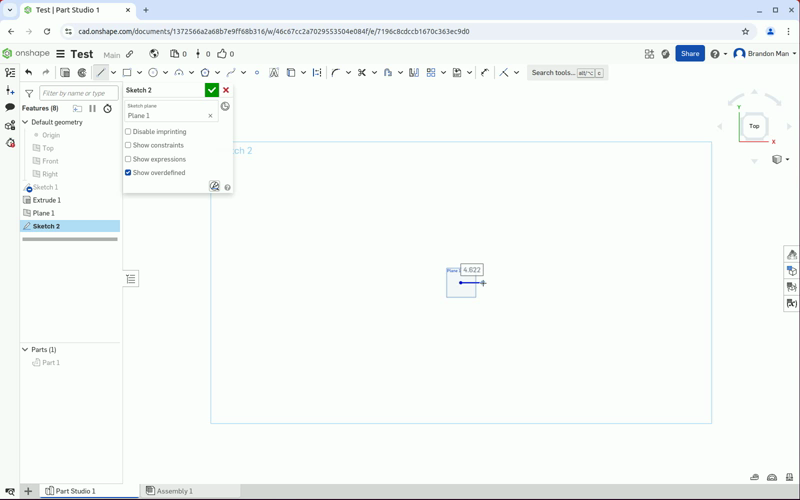
mouse_move(483, 170)
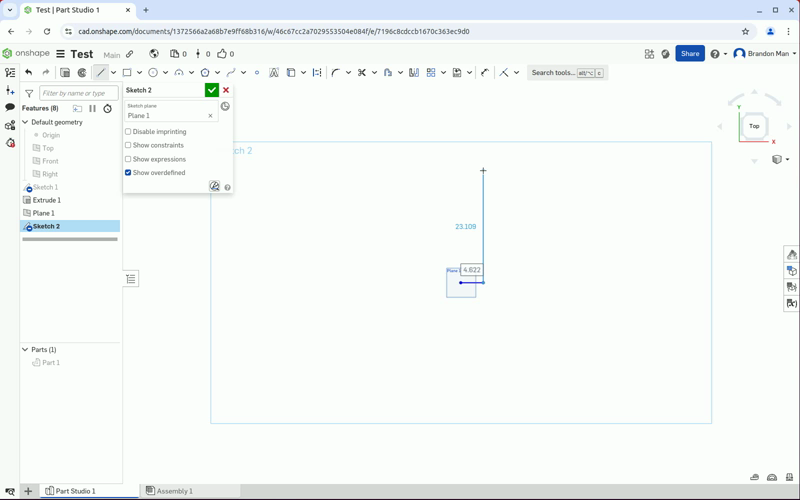
click(483, 170)
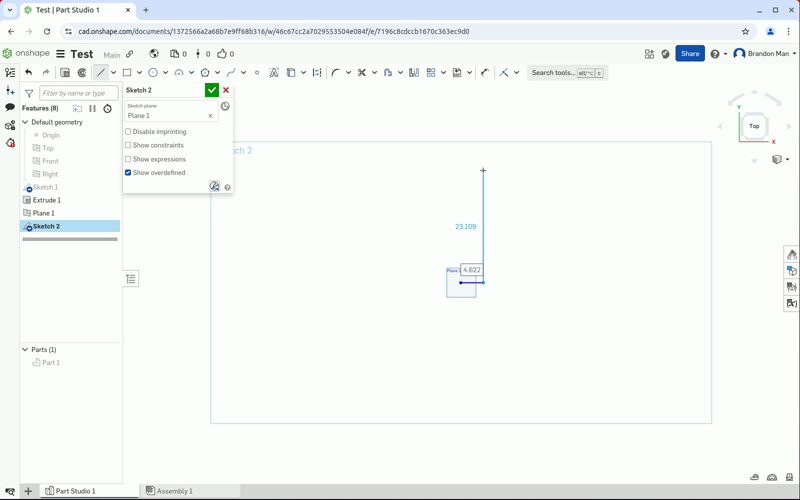
key_up(shift)
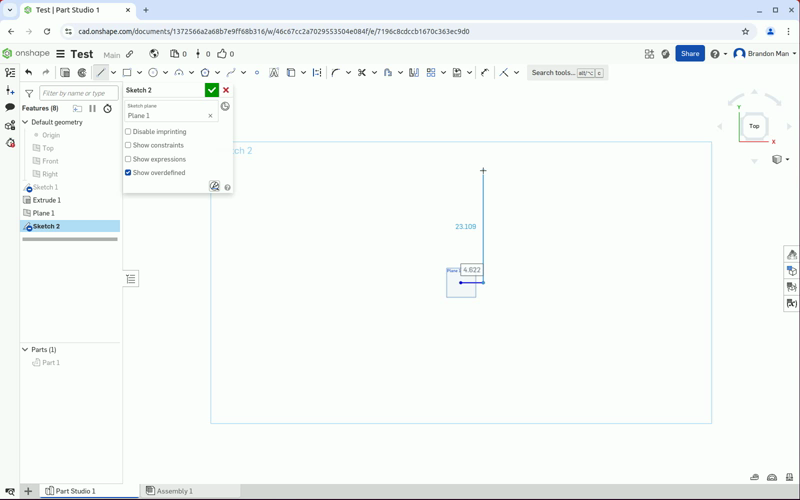
key_down(shift)
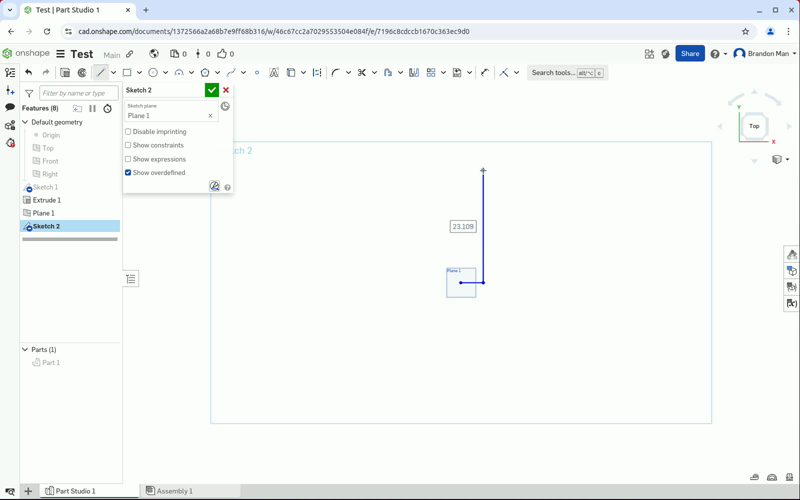
mouse_move(513, 170)
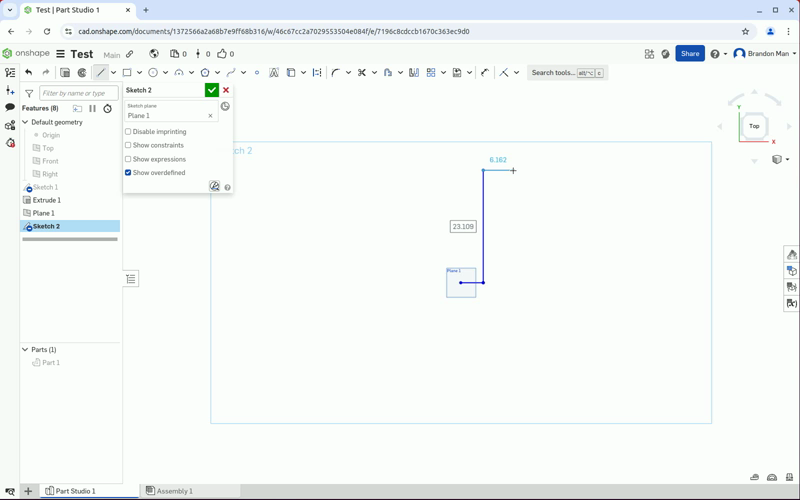
mouse_move(460, 170)
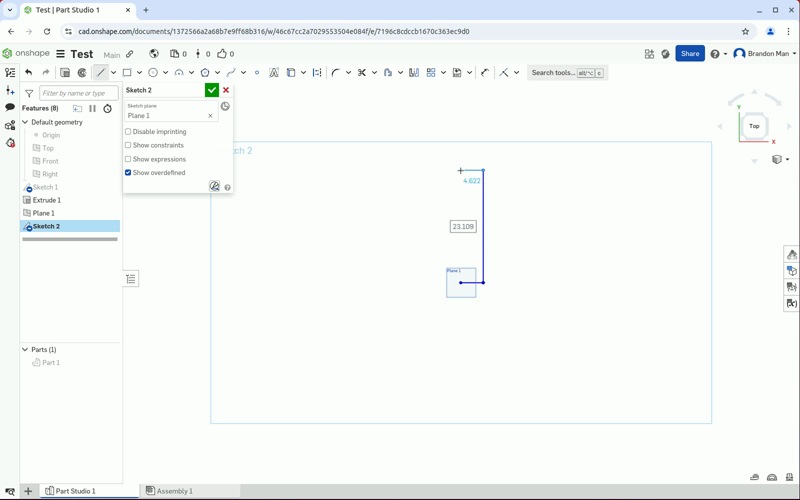
click(460, 170)
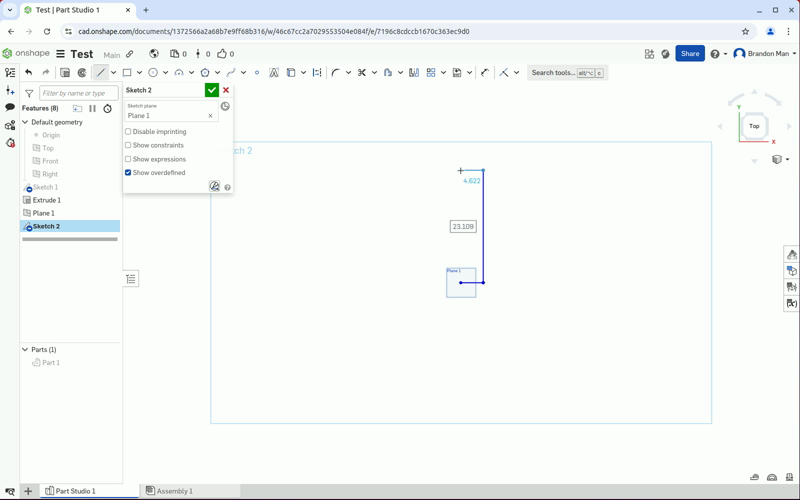
key_up(shift)
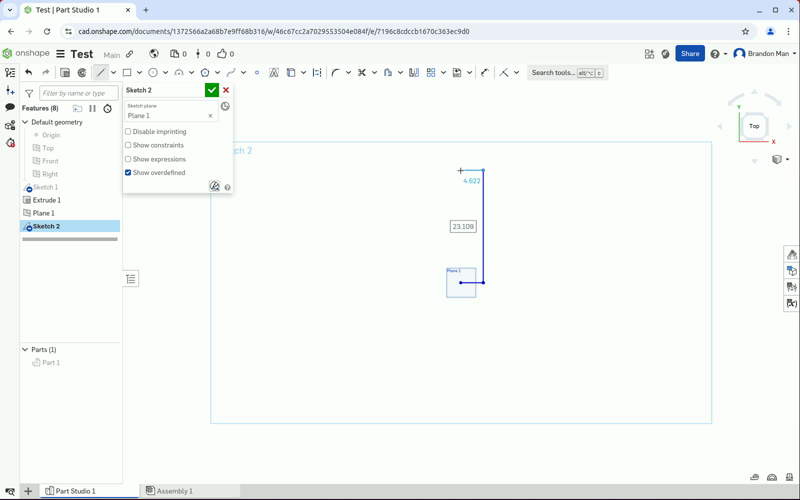
key_down(shift)
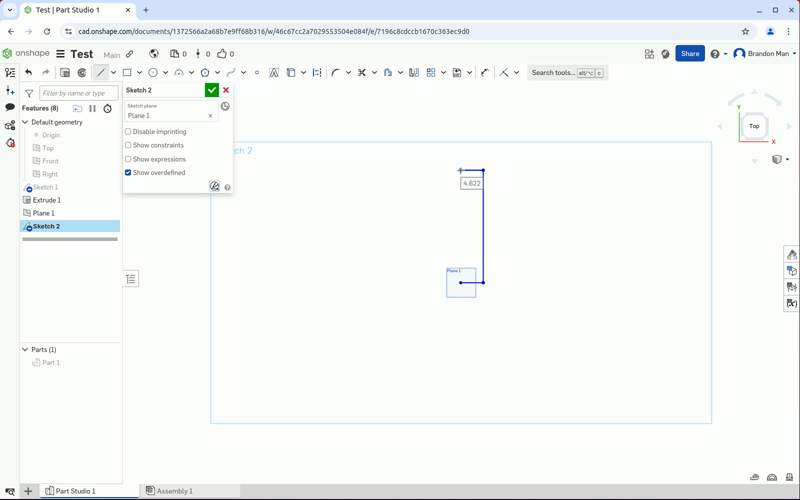
mouse_move(460, 282)
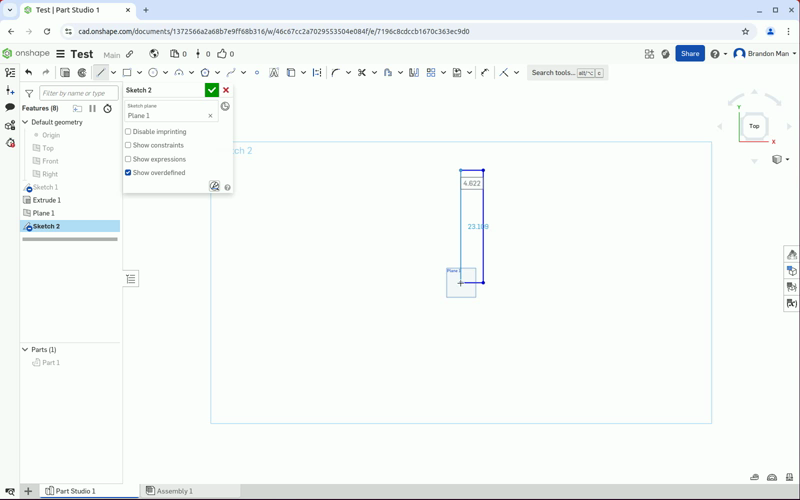
key_up(shift)
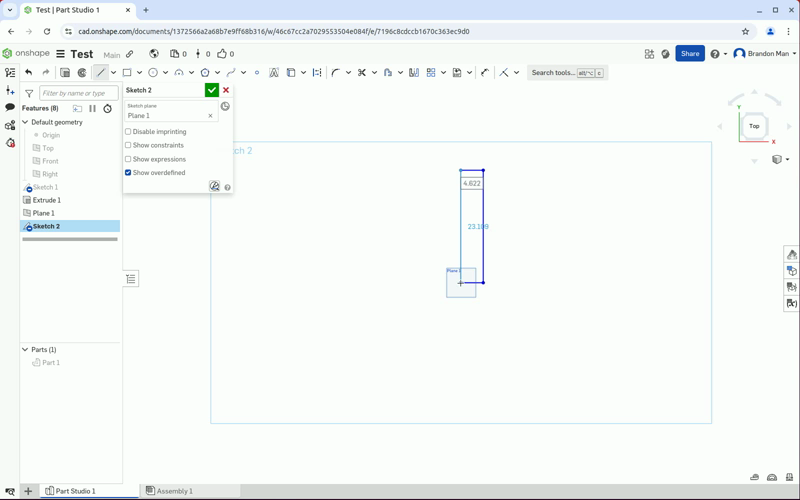
click(460, 282)
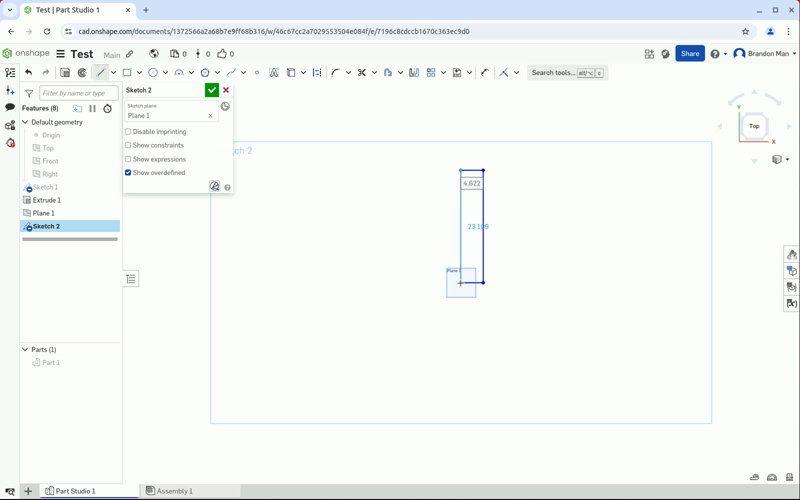
key(esc)
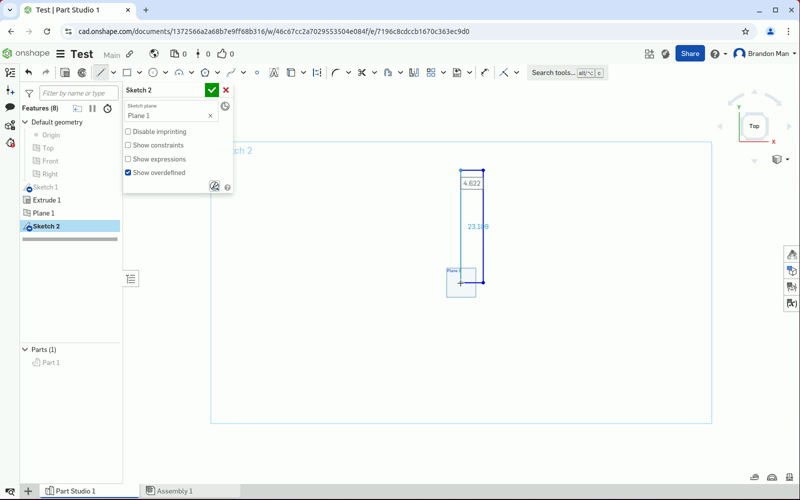
mouse_move(480, 209)
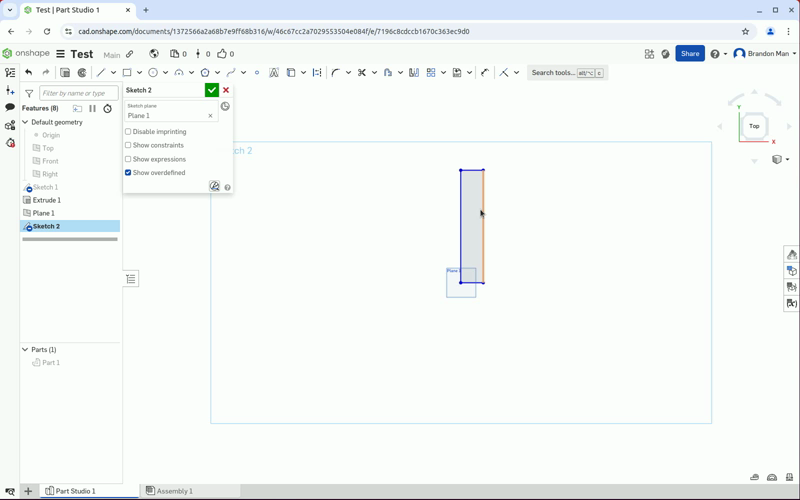
click(480, 209)
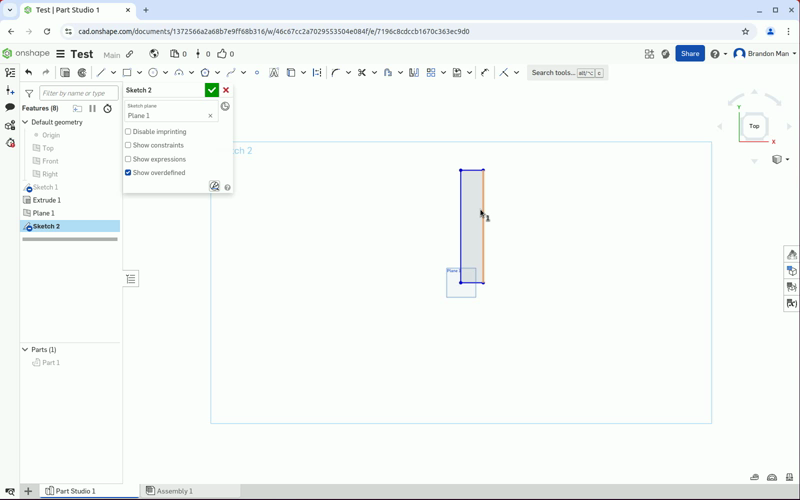
mouse_move(73, 352)
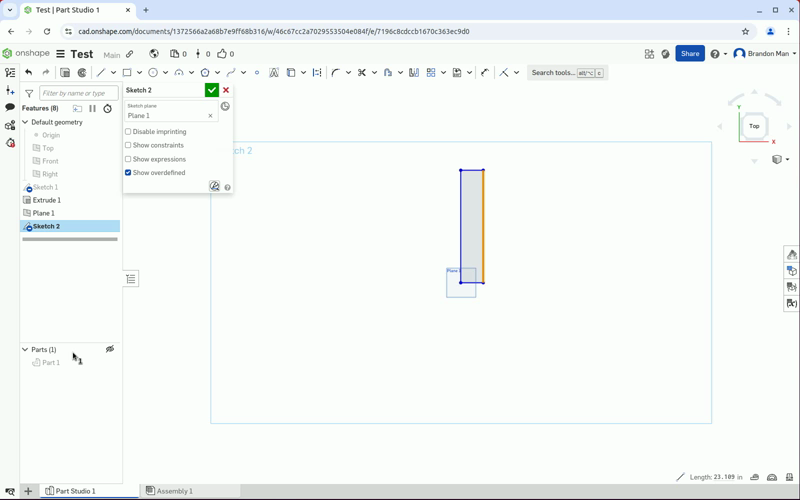
key(shift+y)
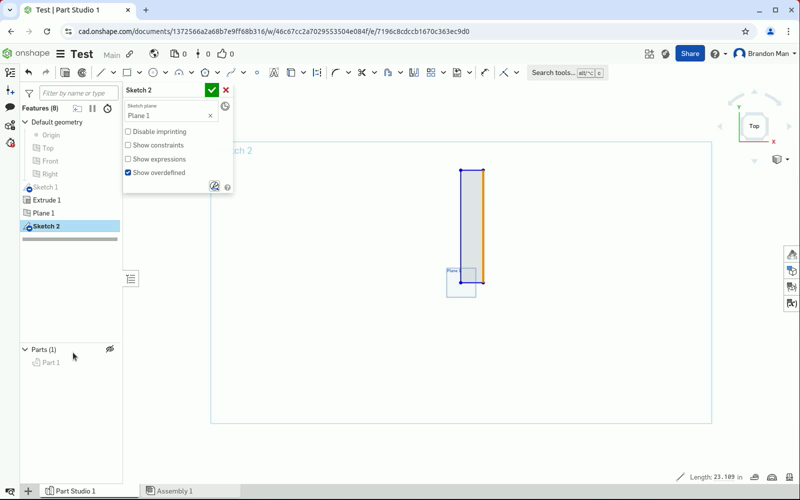
key(shift+e)
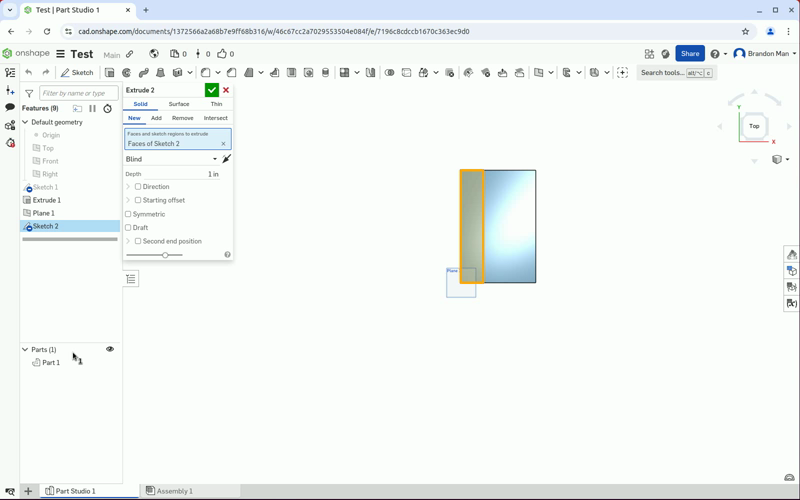
mouse_move(143, 106)
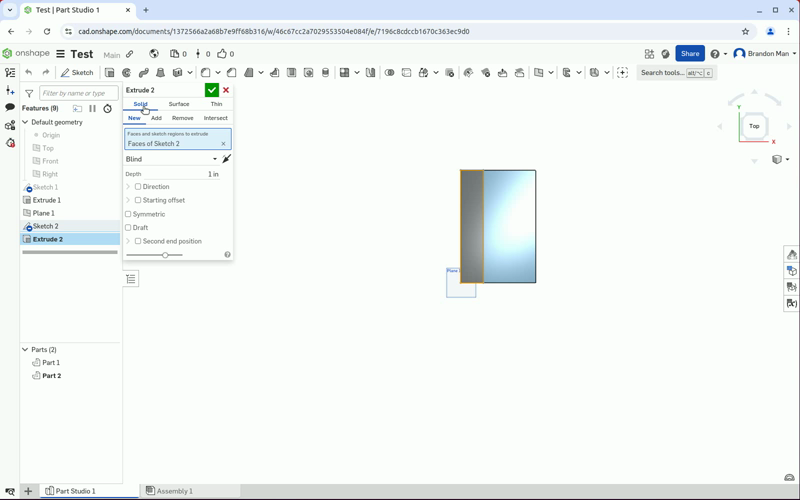
click(143, 106)
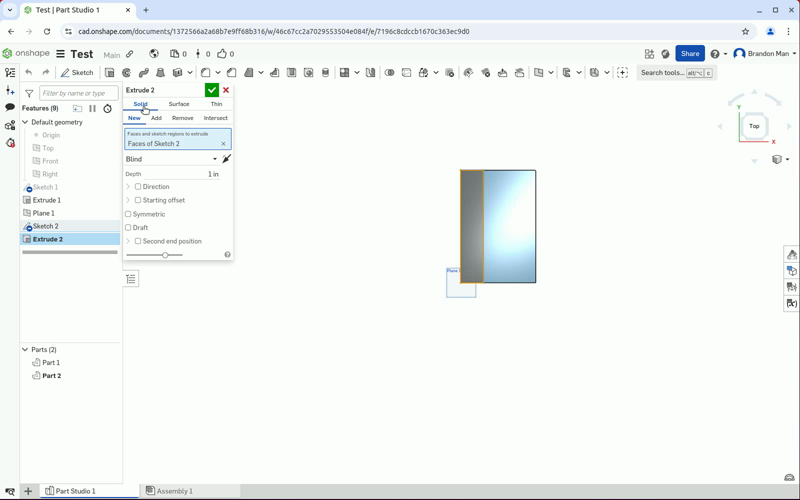
mouse_move(186, 120)
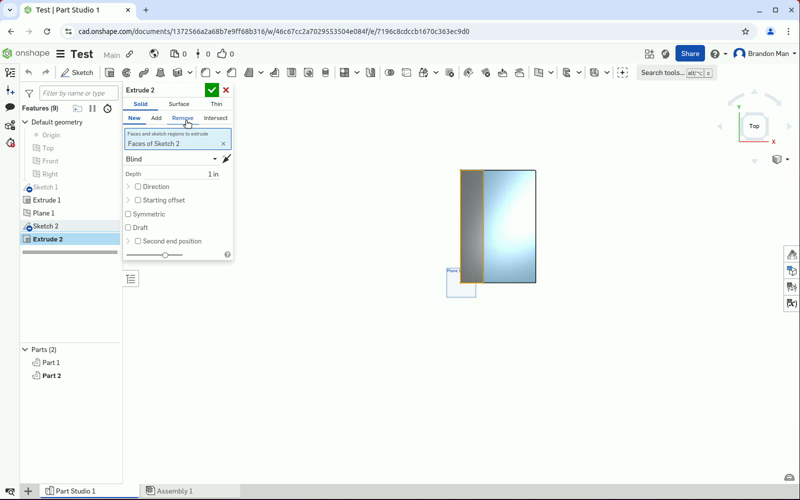
click(186, 120)
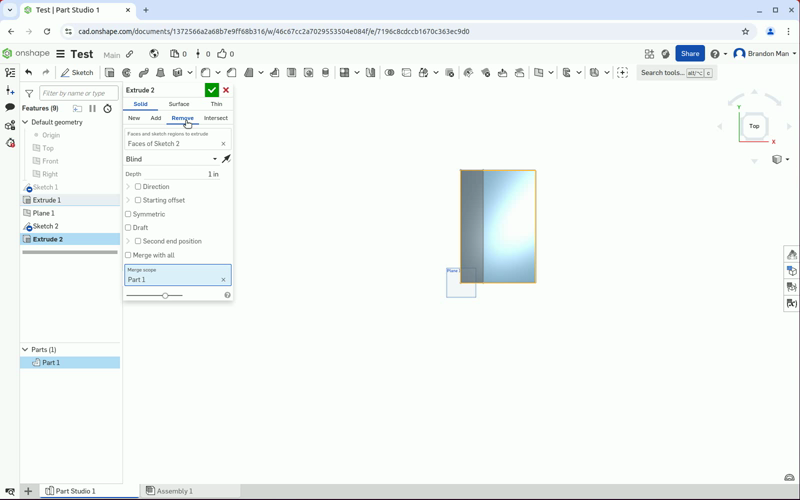
key(tab, 4)
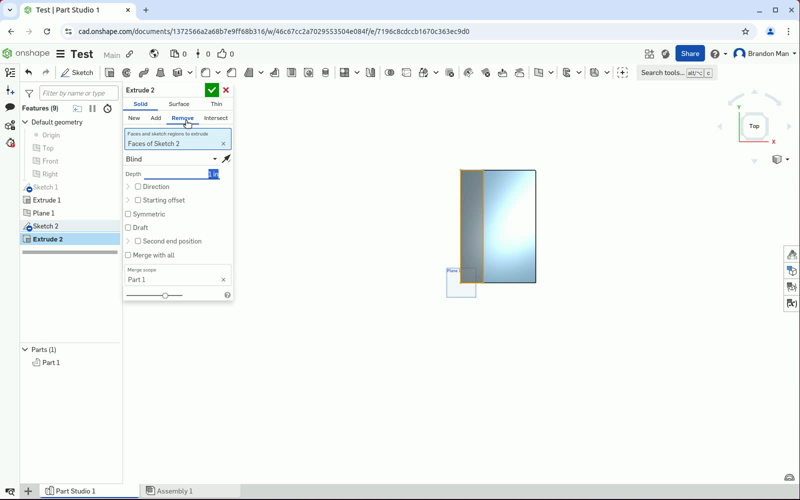
text(4.574)
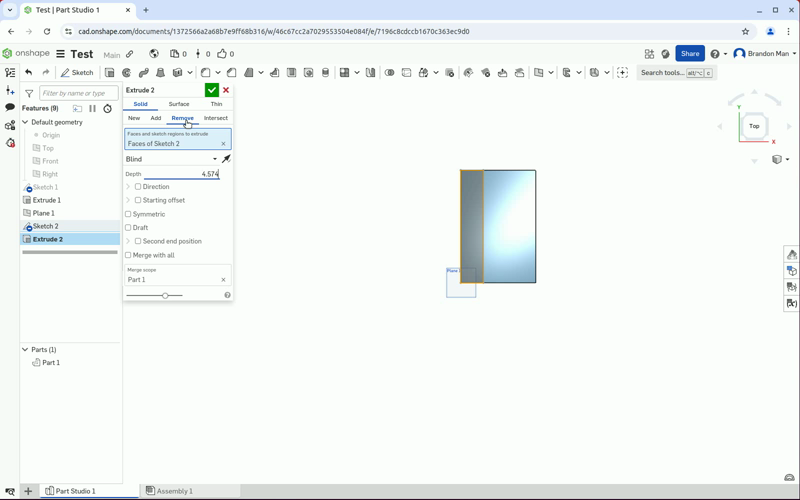
key(tab, 6)
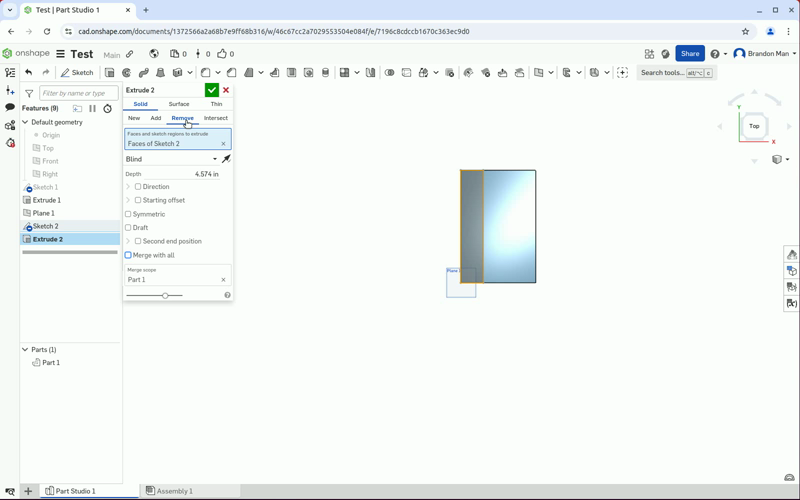
key(space)
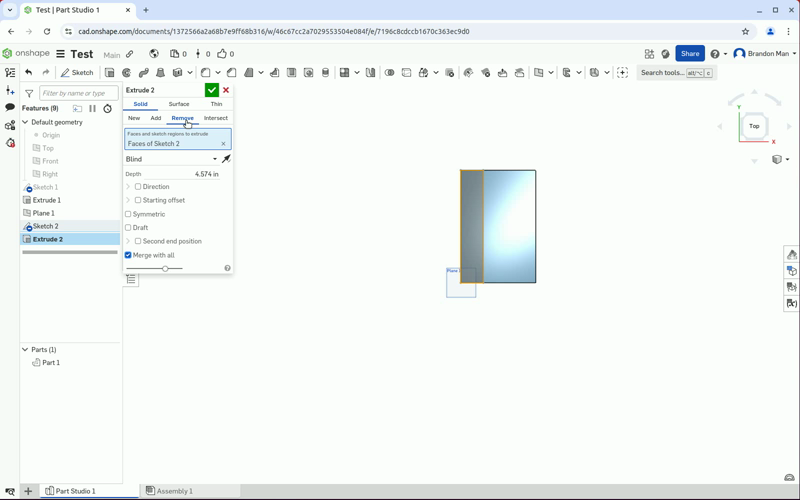
key(enter)
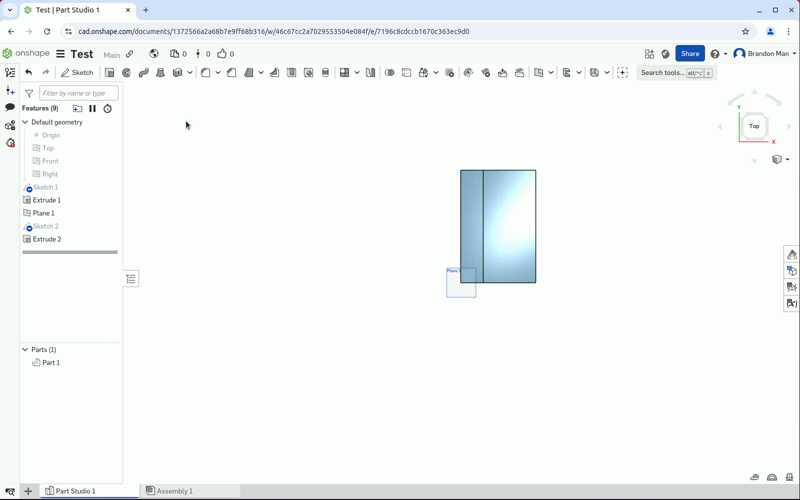
key(shift+h)
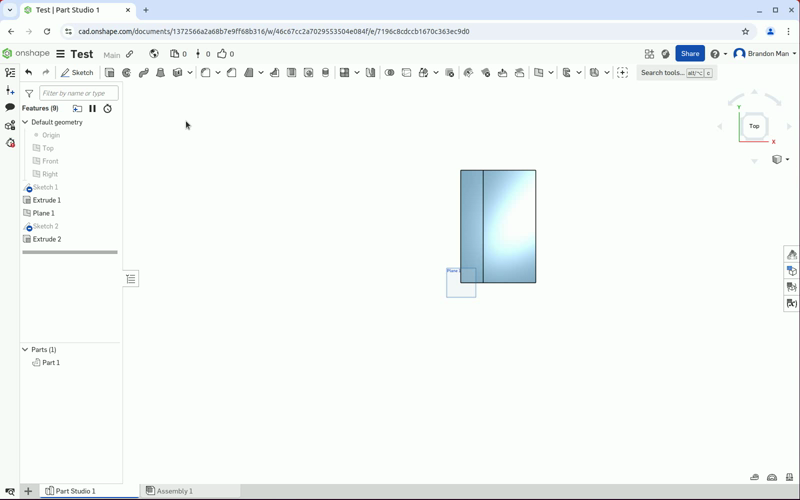
key(shift+h)
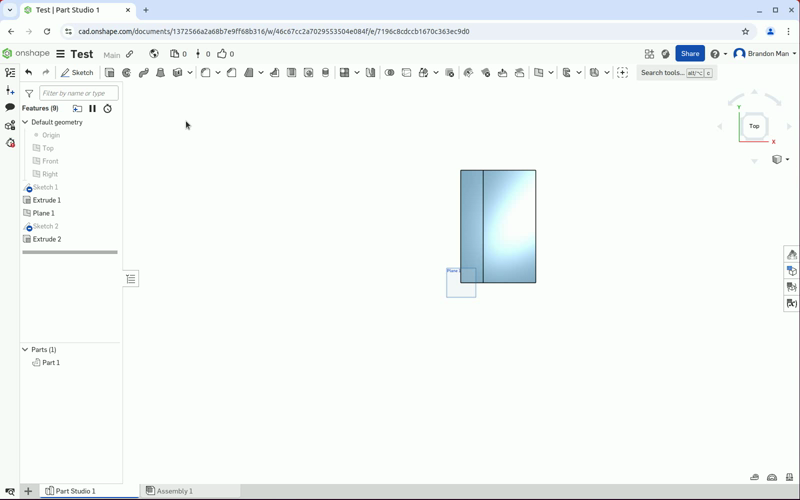
mouse_move(73, 189)
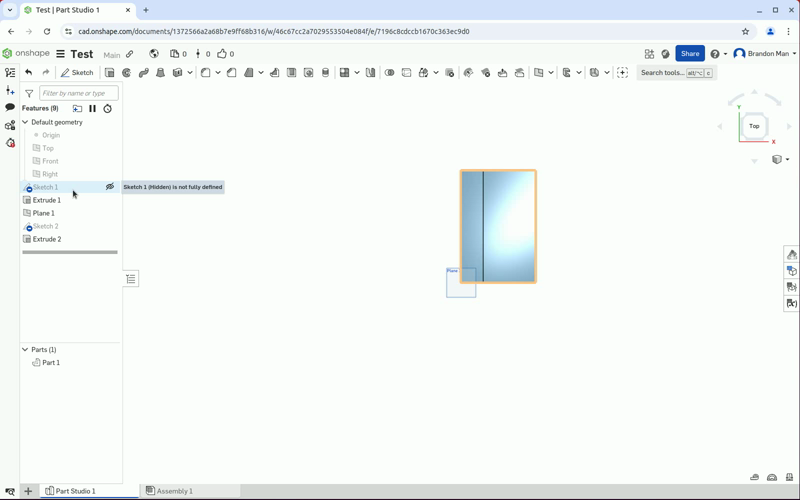
click(73, 189)
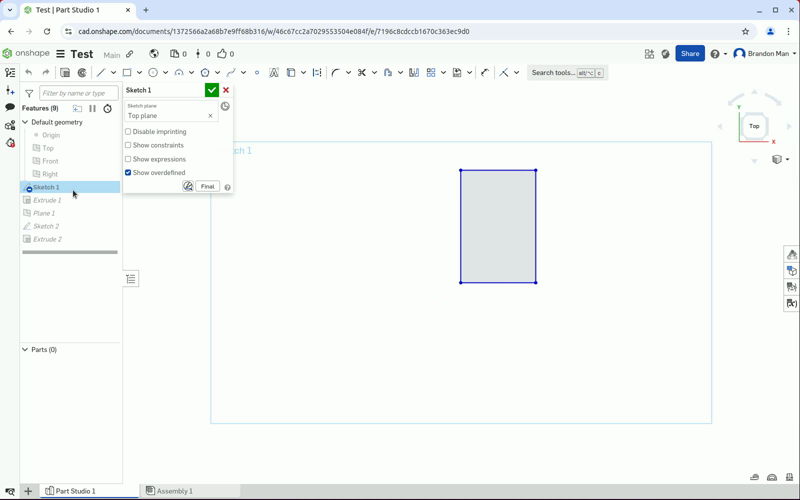
mouse_move(229, 92)
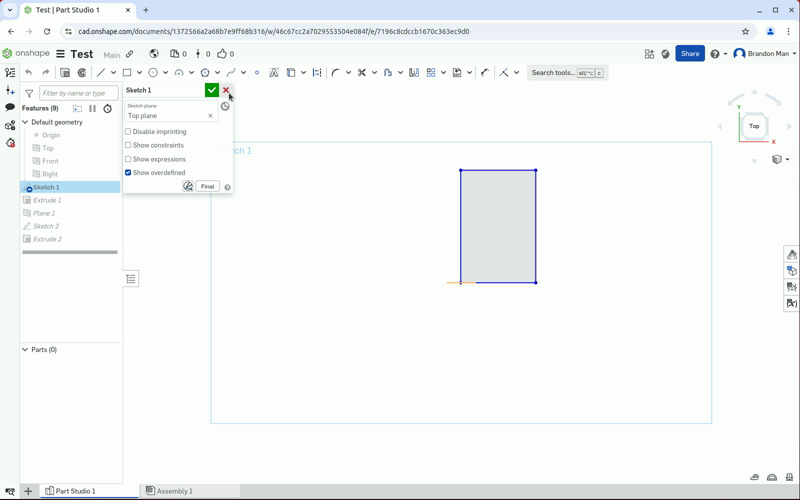
click(229, 92)
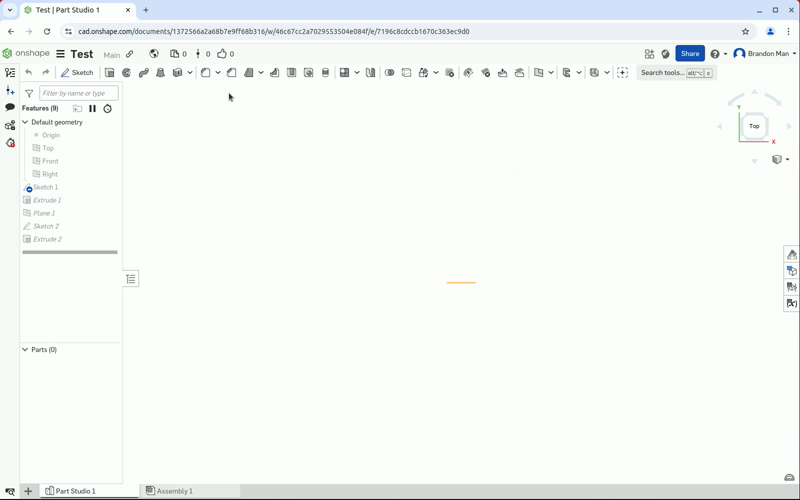
key(shift+s)
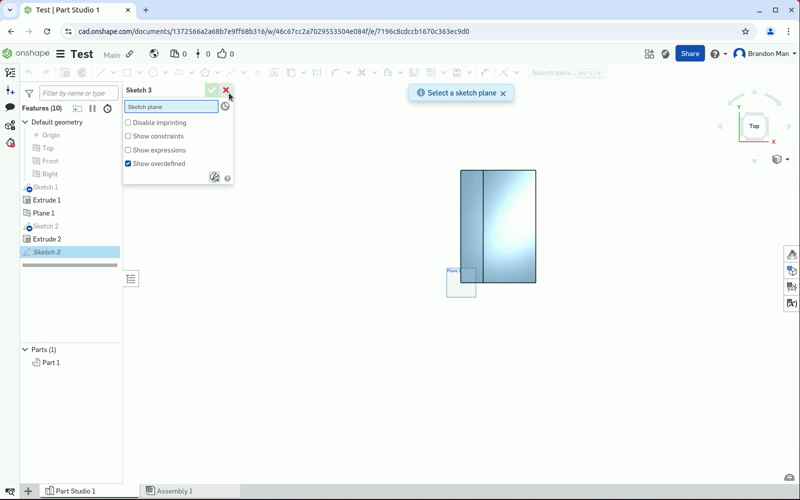
mouse_move(73, 215)
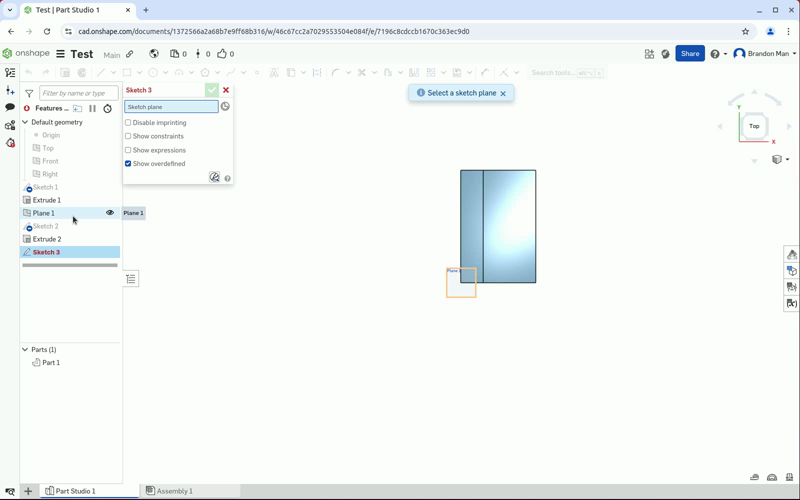
click(73, 215)
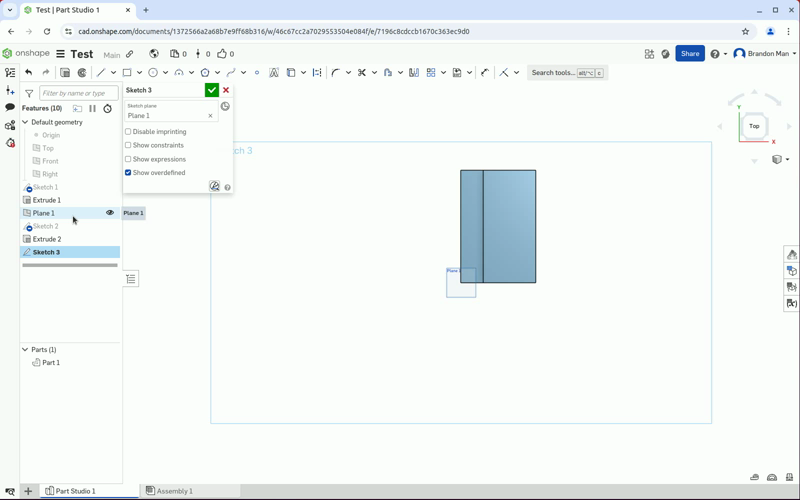
mouse_move(73, 352)
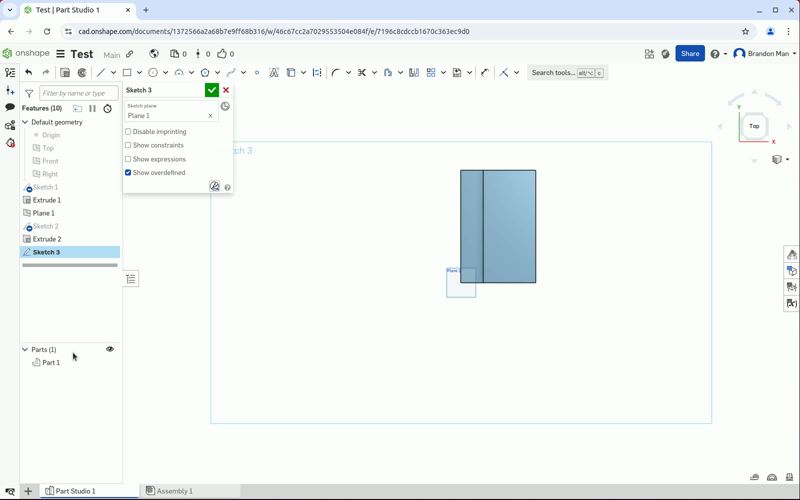
key(y)
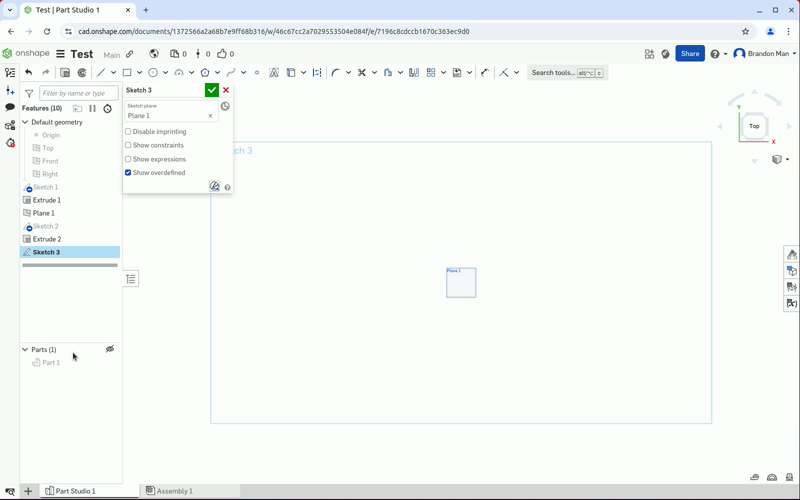
key(c)
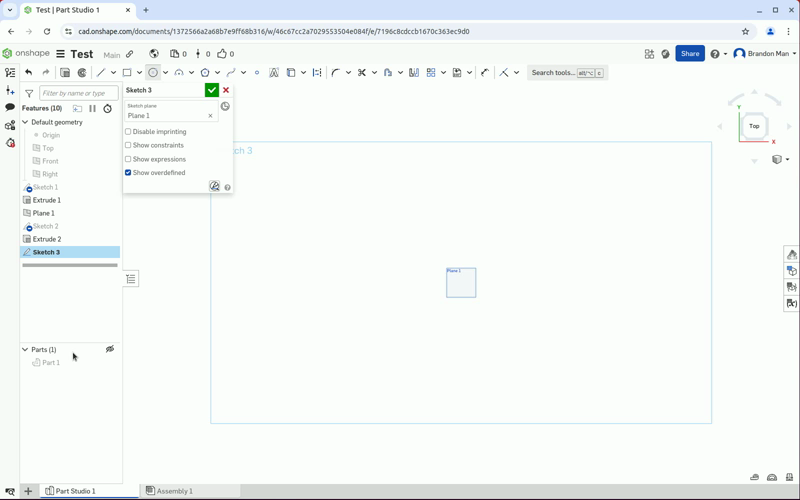
key_down(shift)
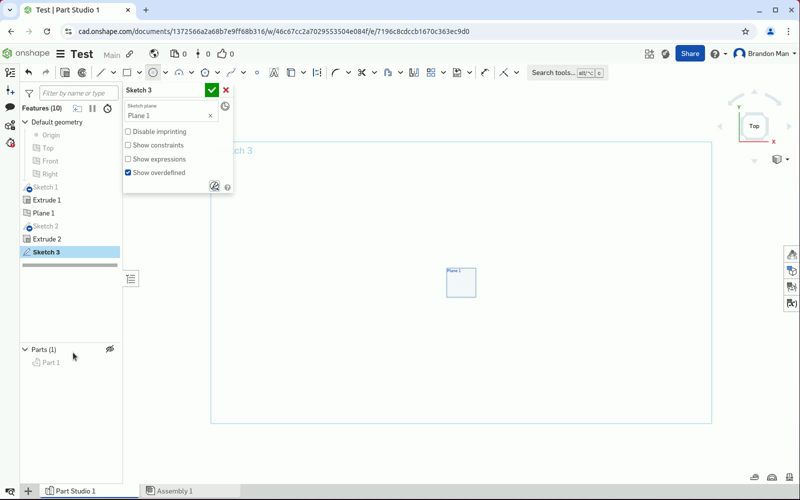
mouse_move(510, 226)
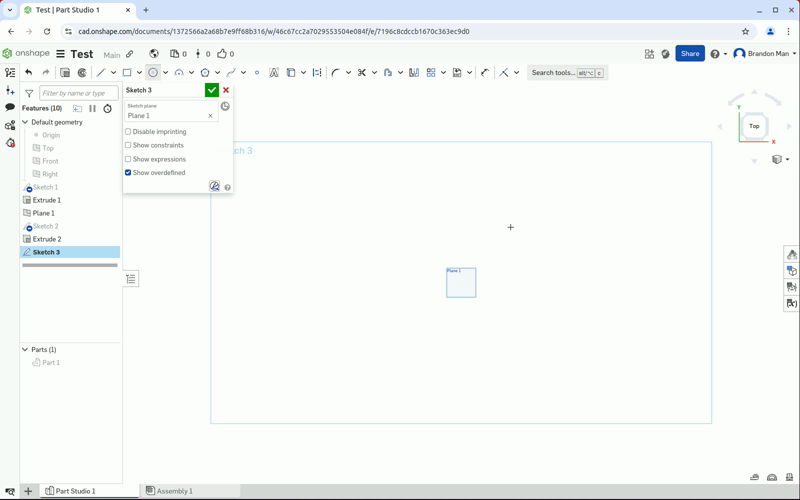
click(510, 226)
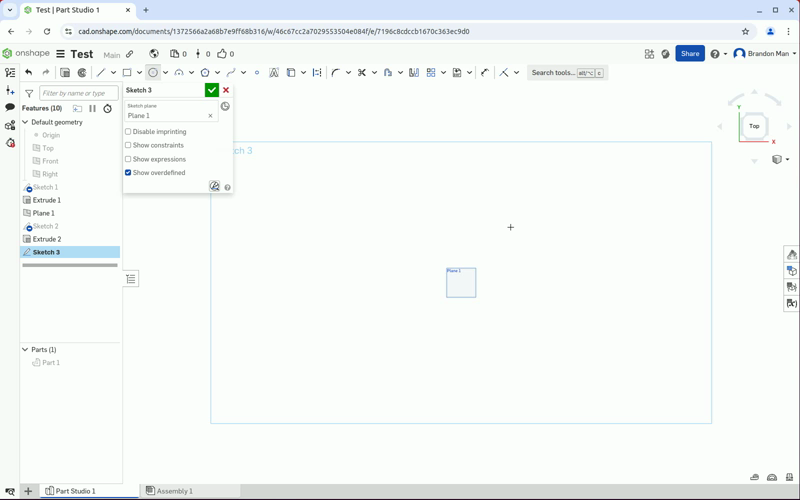
key_up(shift)
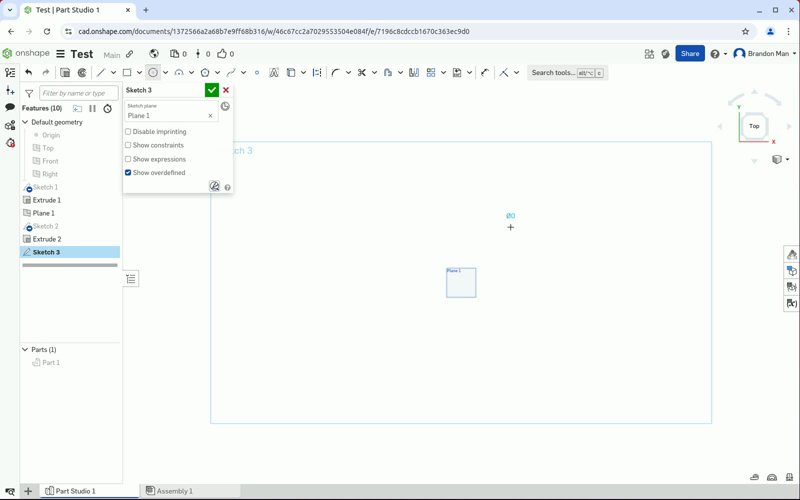
mouse_move(526, 226)
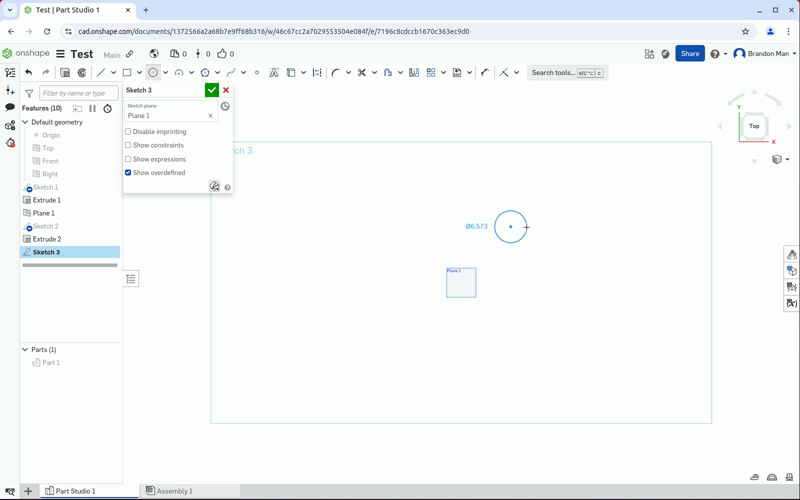
click(526, 226)
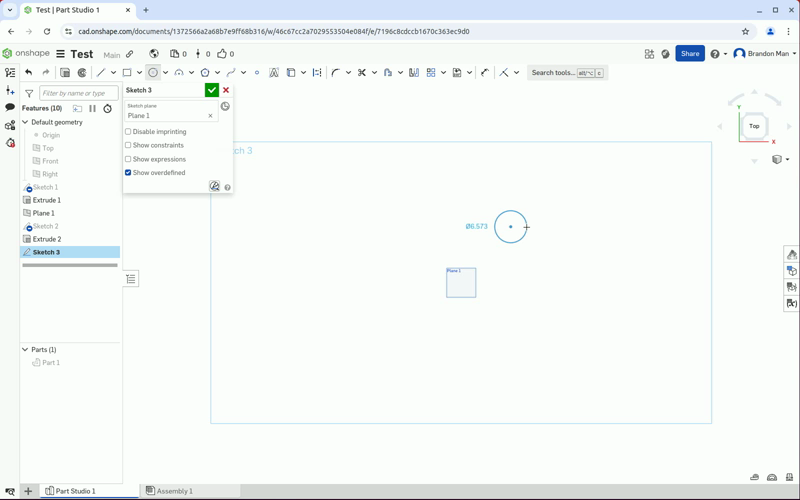
key(esc)
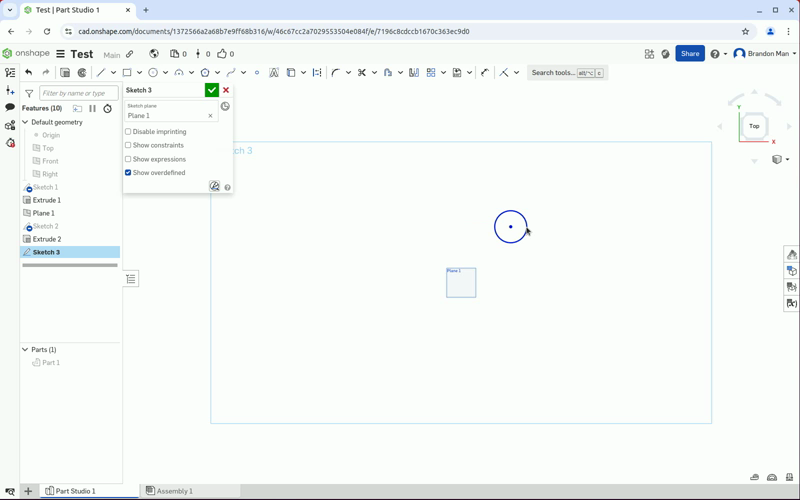
mouse_move(502, 223)
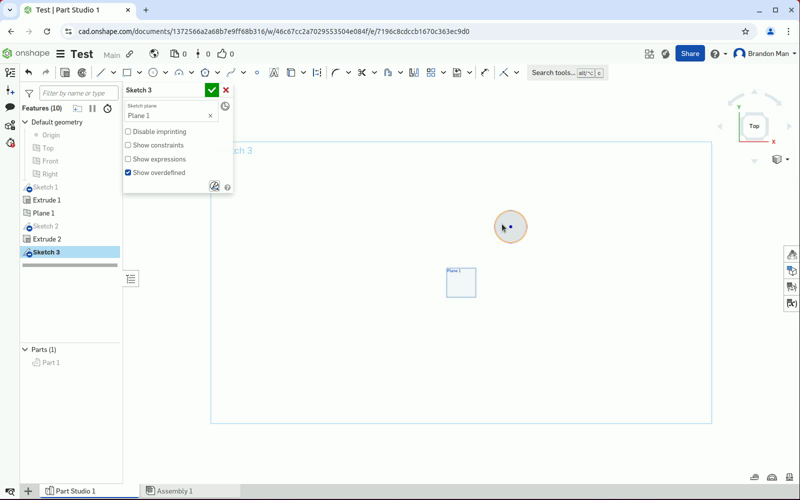
scroll(6)
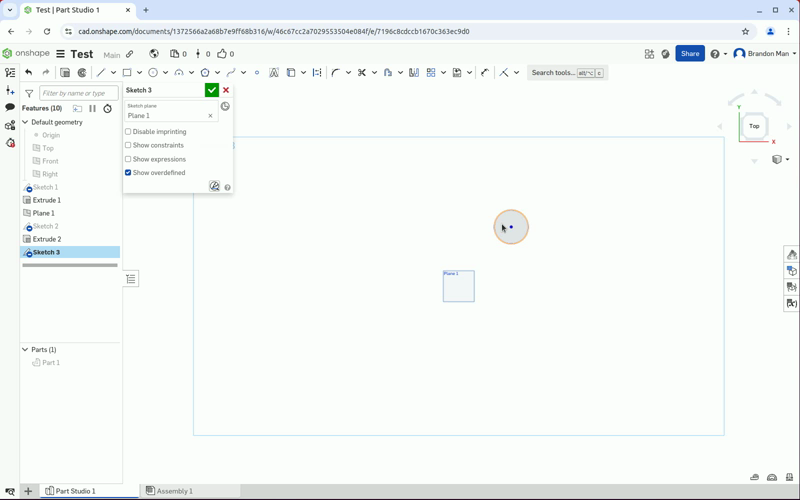
scroll(6)
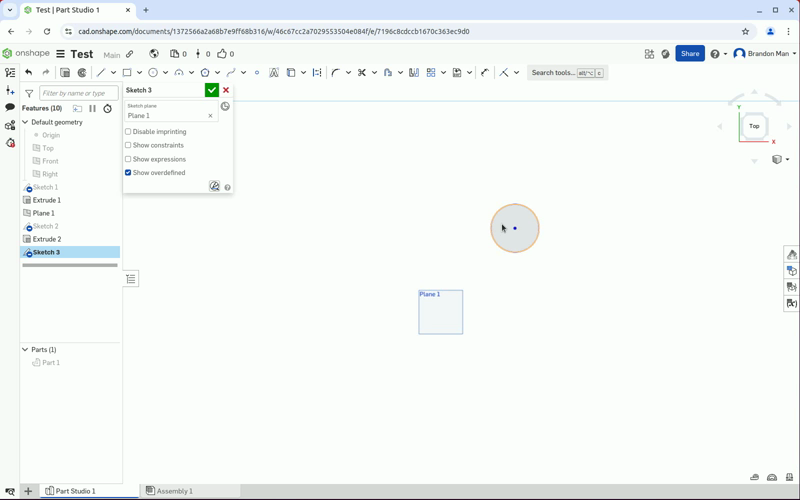
scroll(6)
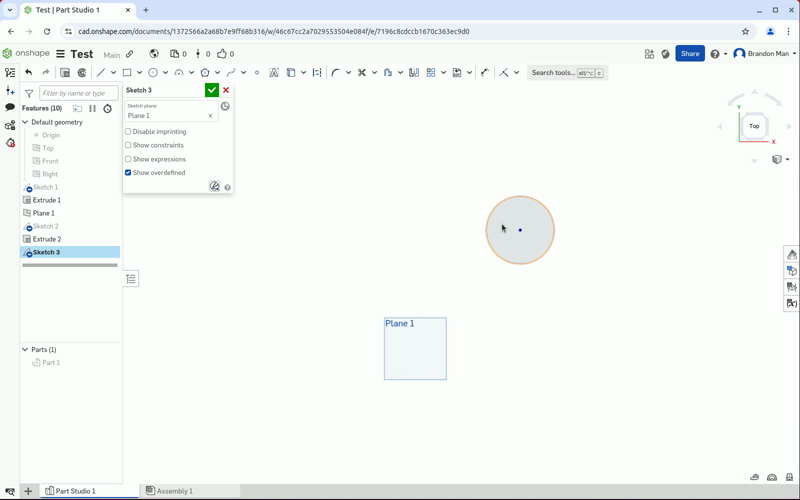
scroll(6)
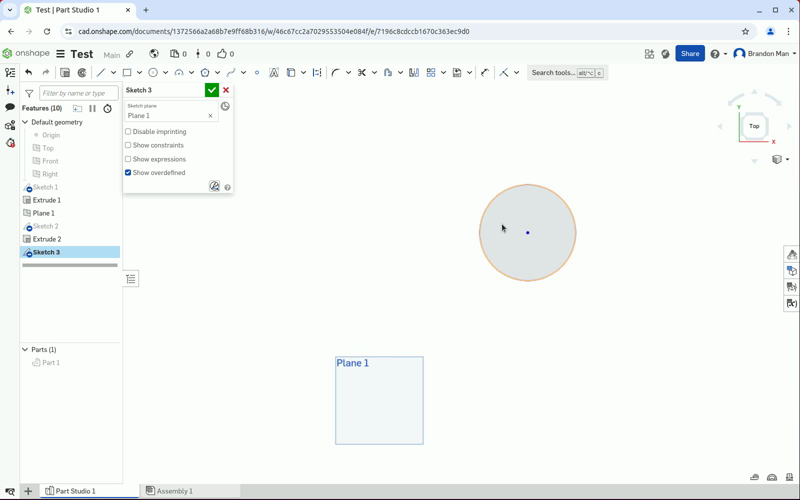
scroll(6)
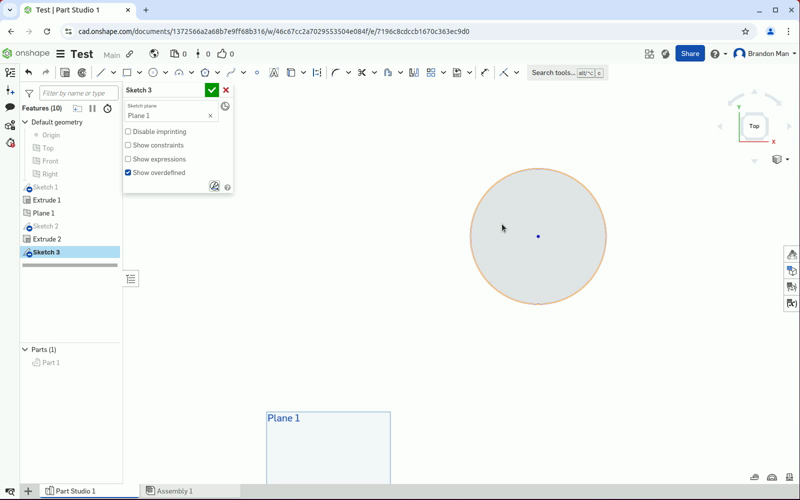
scroll(6)
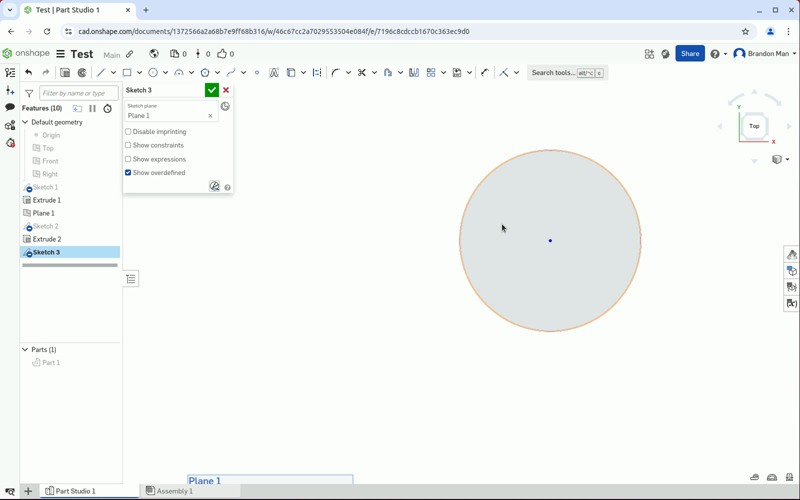
scroll(6)
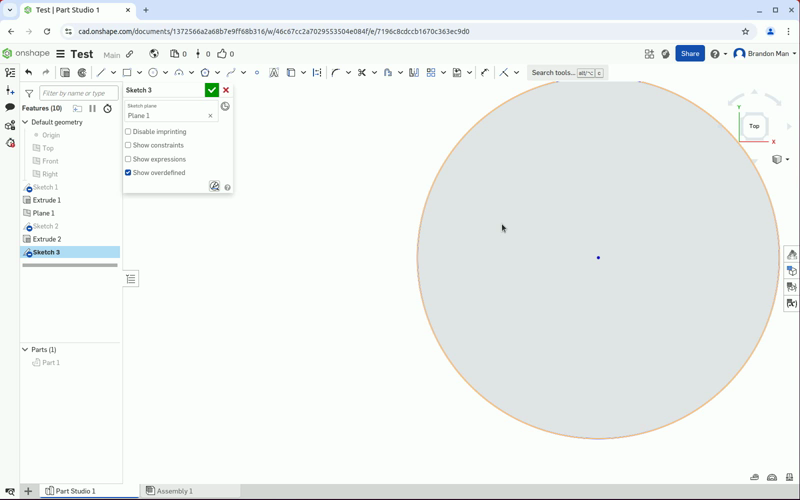
click(502, 223)
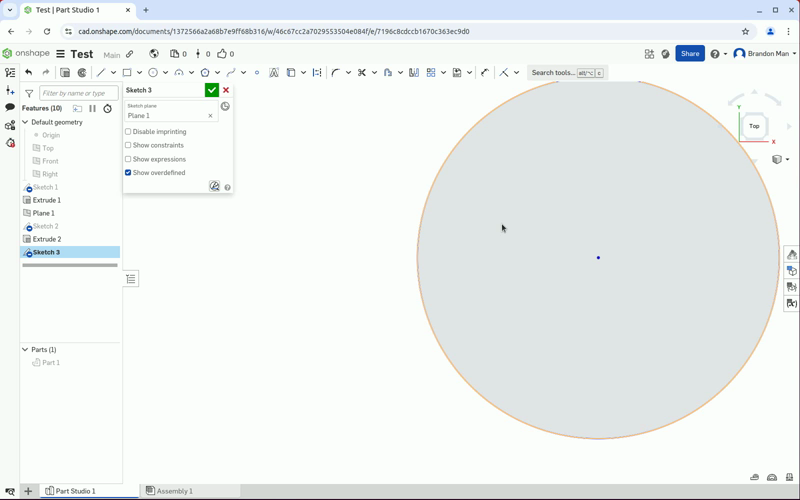
scroll(-6)
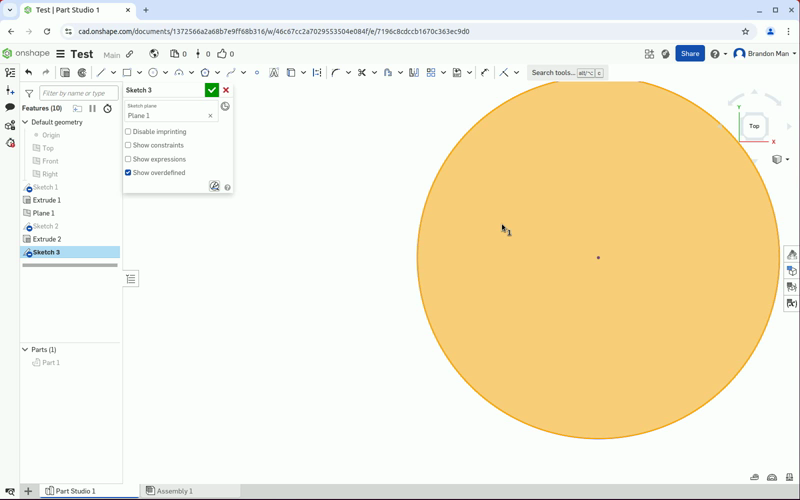
scroll(-6)
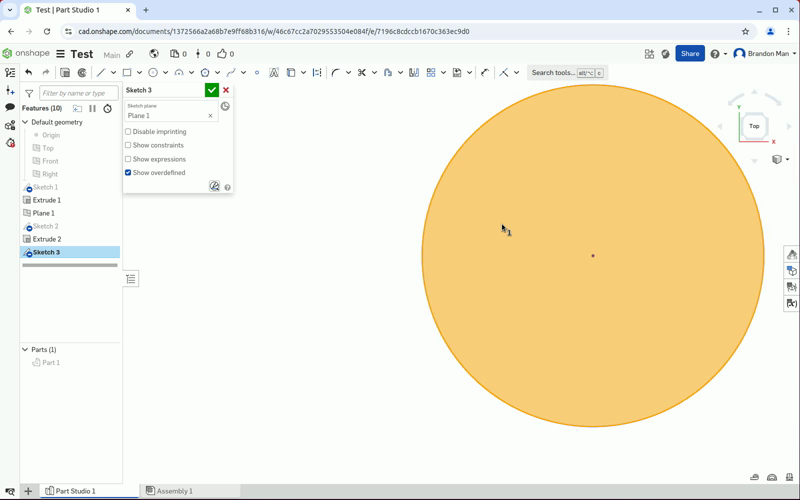
scroll(-6)
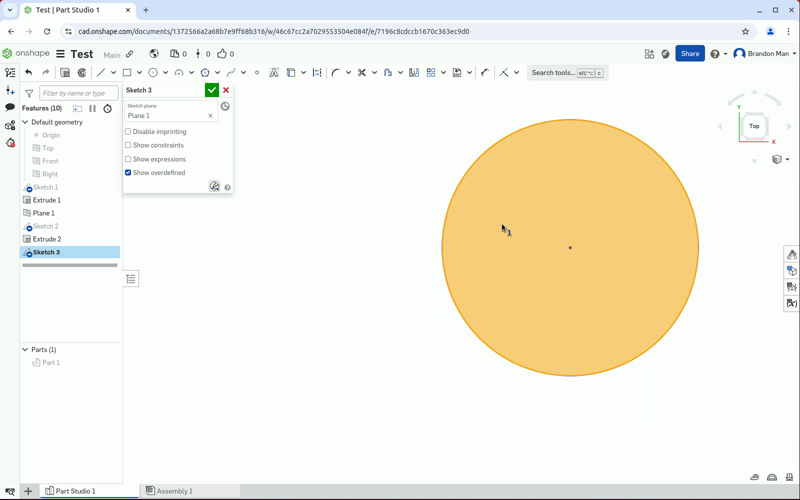
scroll(-6)
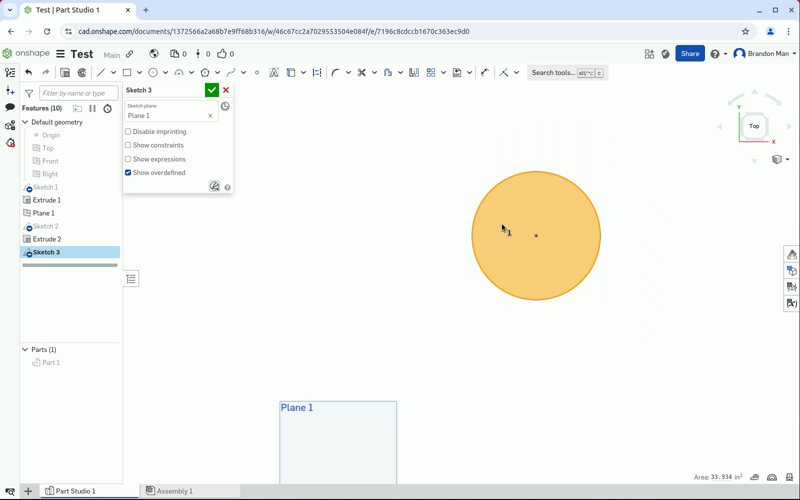
scroll(-6)
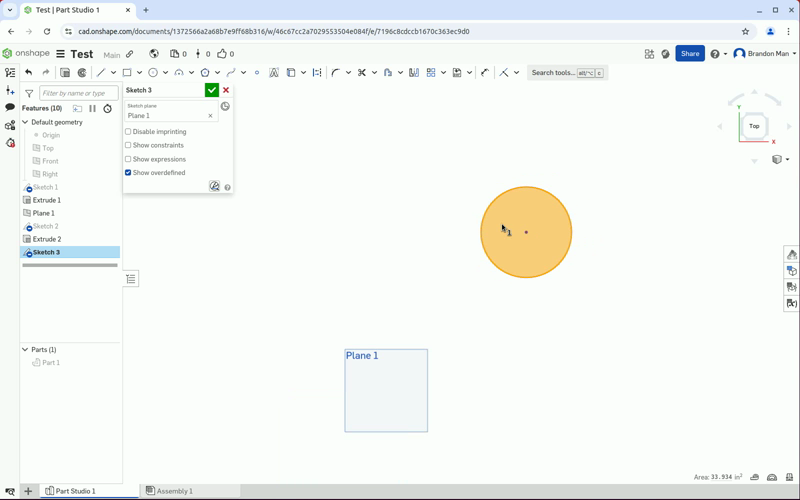
scroll(-6)
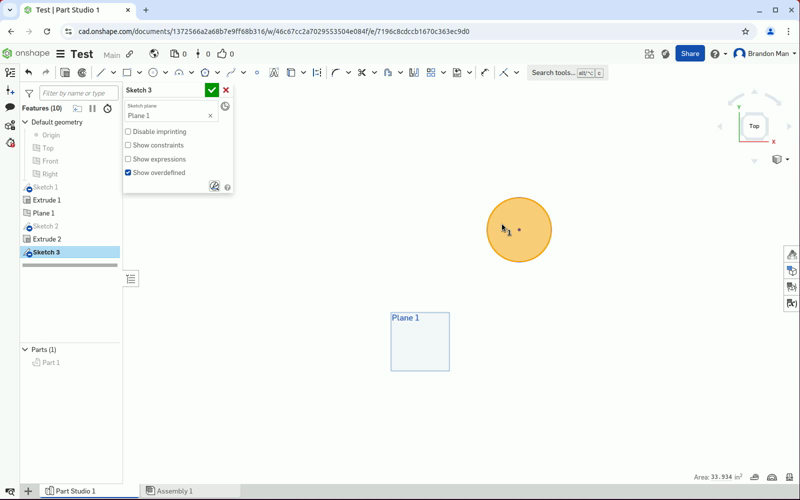
scroll(-6)
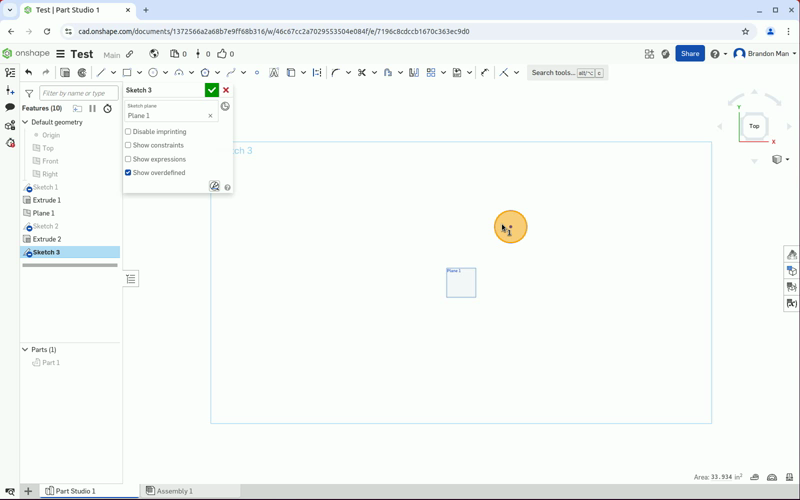
mouse_move(73, 352)
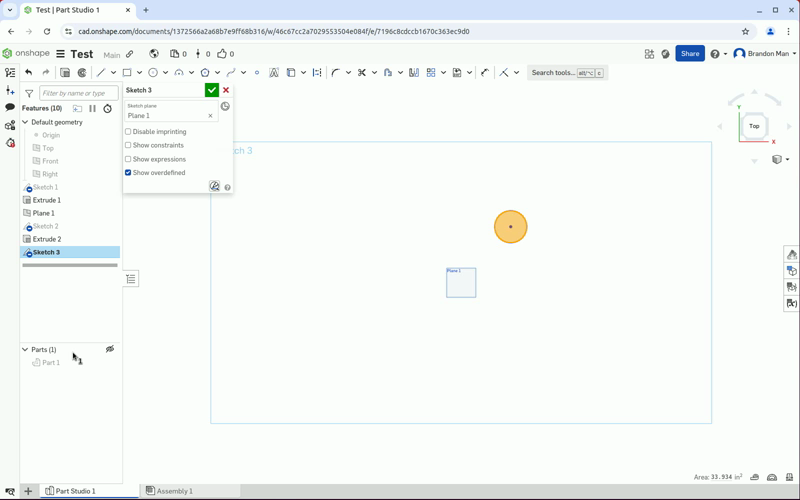
key(shift+y)
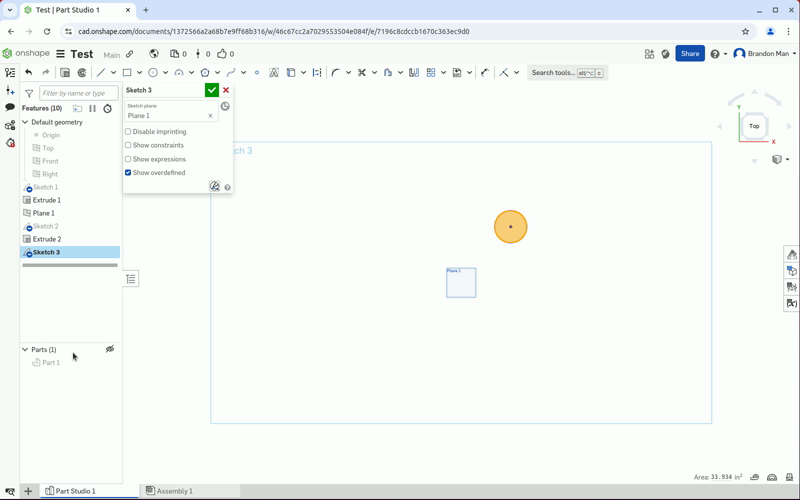
key(shift+e)
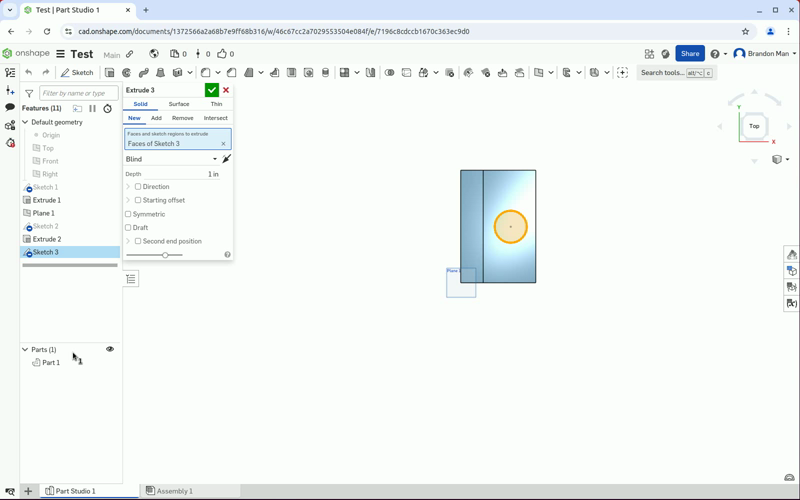
mouse_move(143, 106)
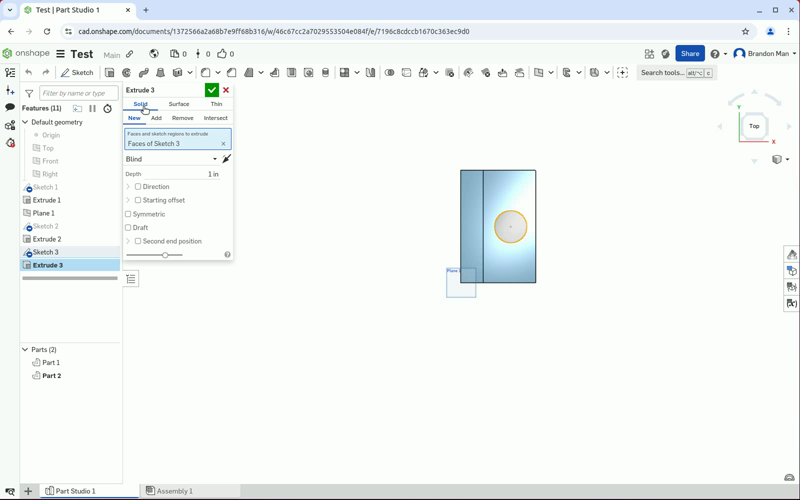
click(143, 106)
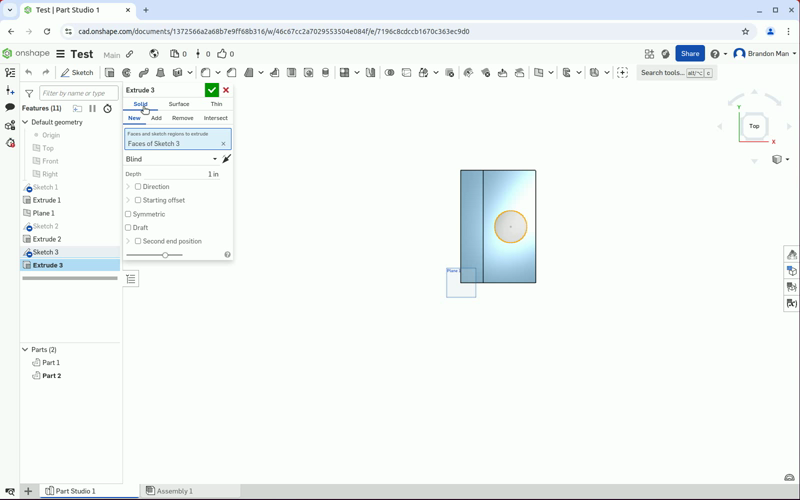
mouse_move(186, 120)
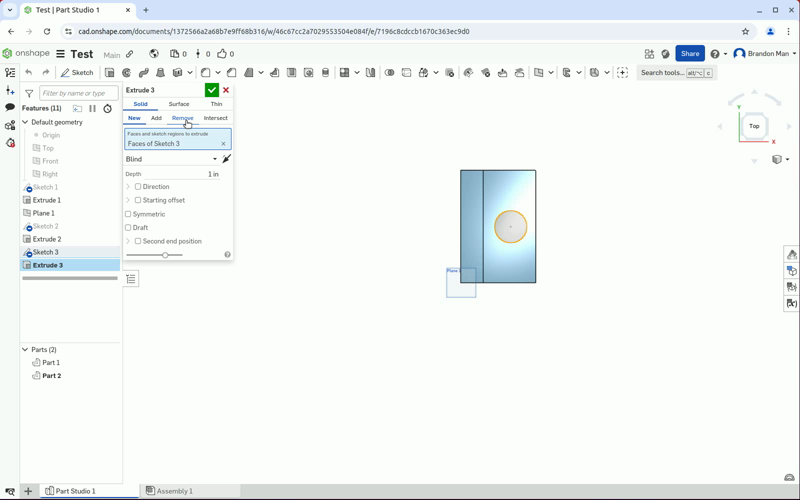
click(186, 120)
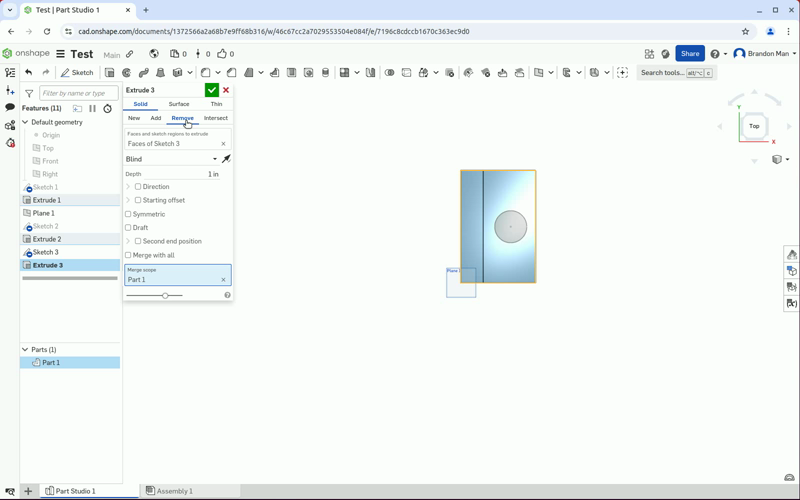
key(tab, 4)
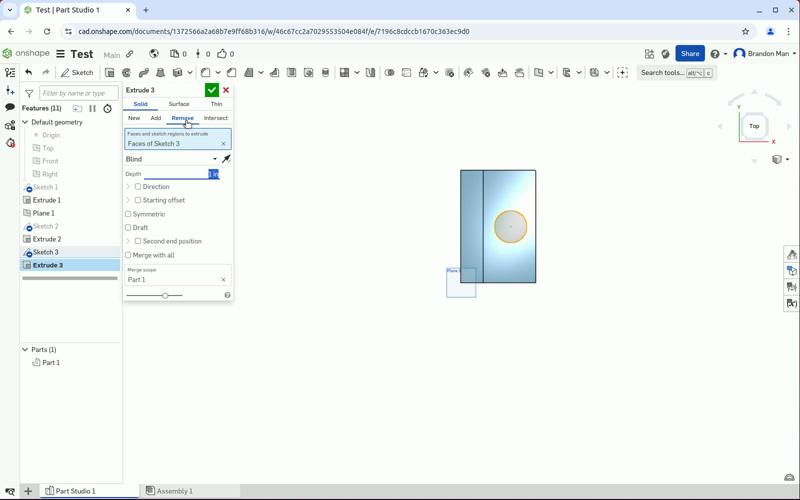
text(30.811)
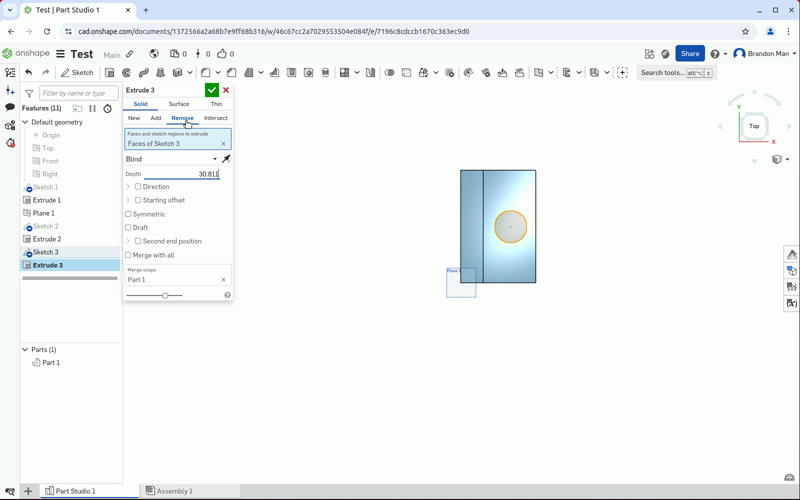
key(tab, 6)
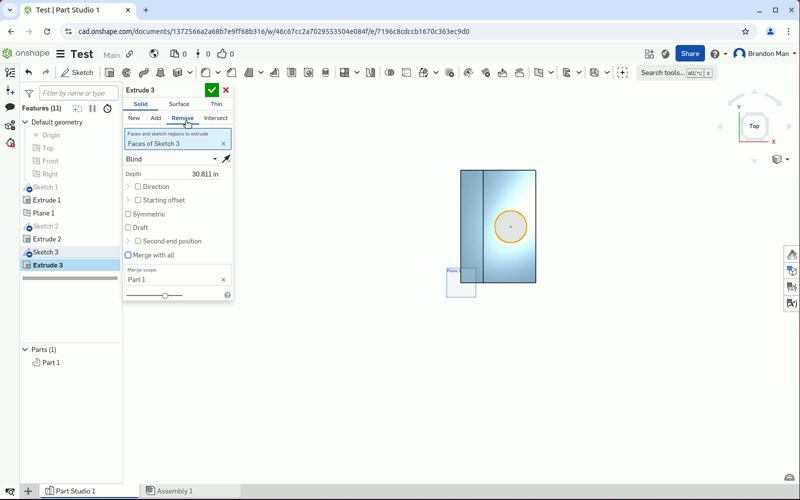
key(space)
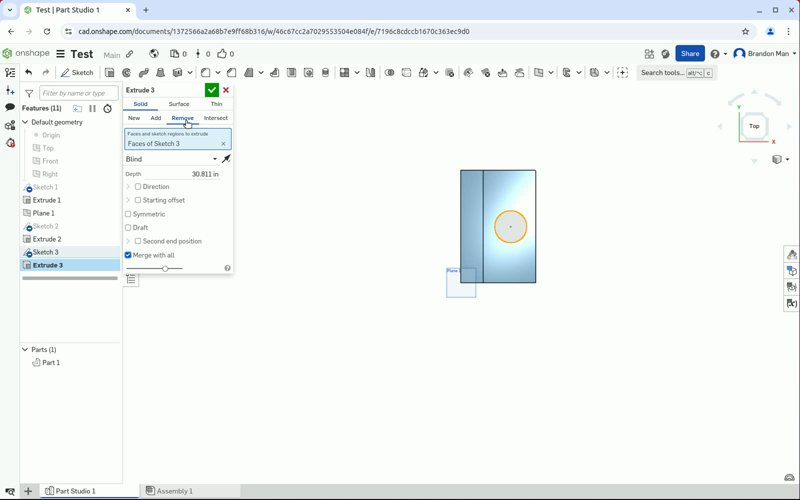
key(enter)
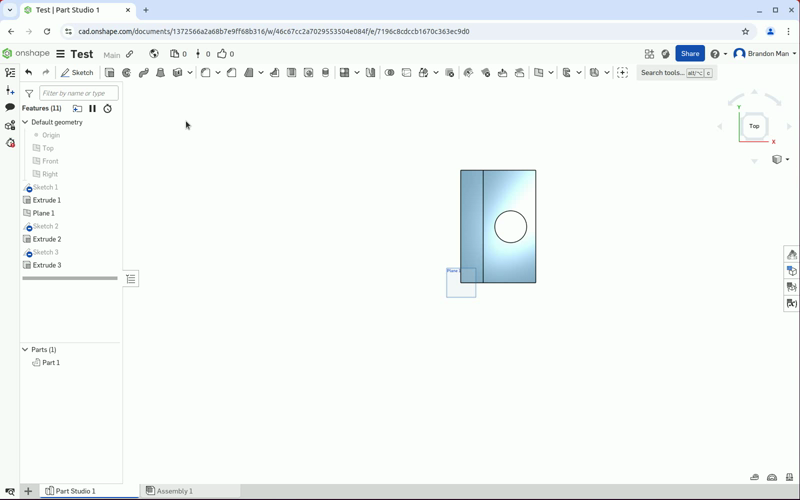
key(shift+h)
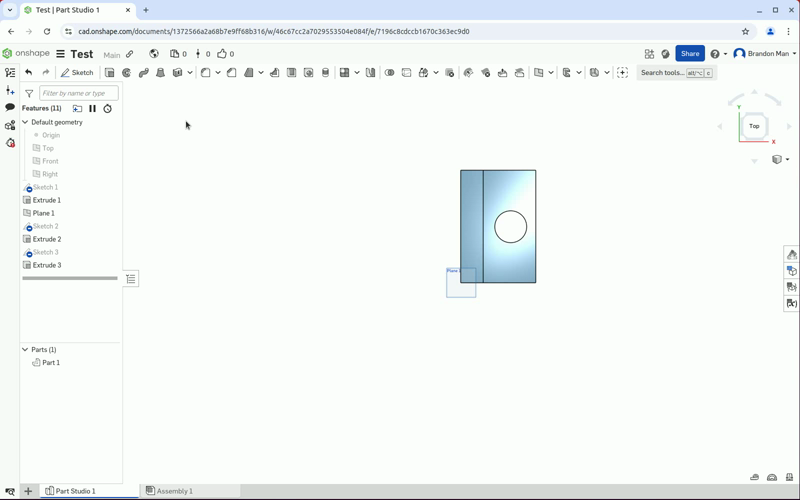
key(shift+h)
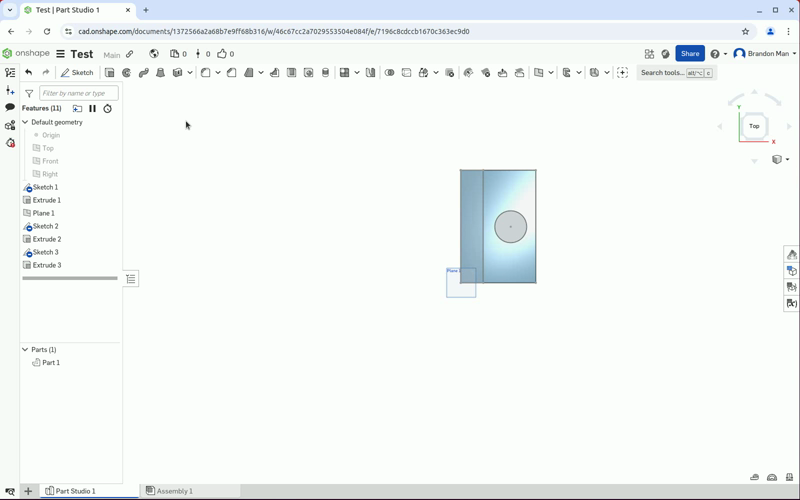
key(shift+7)
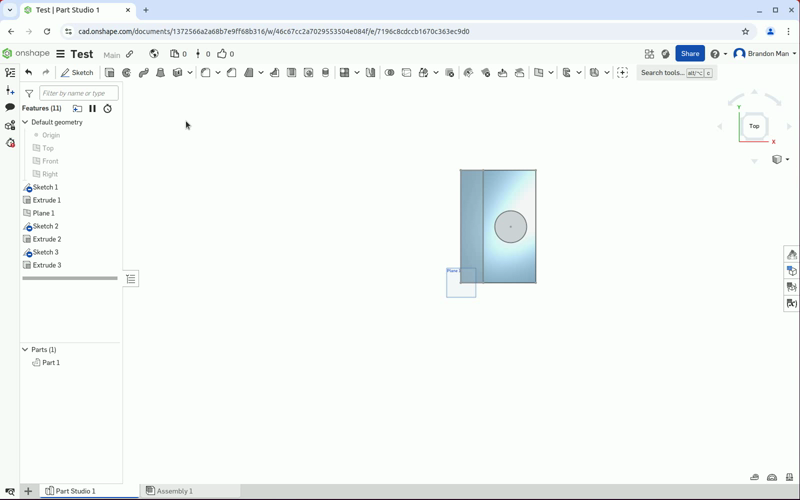
key(up, 3)
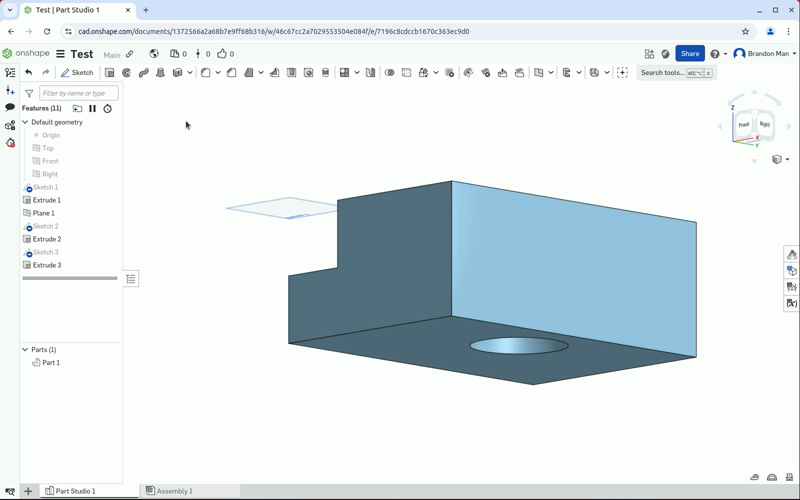
key(left, 3)
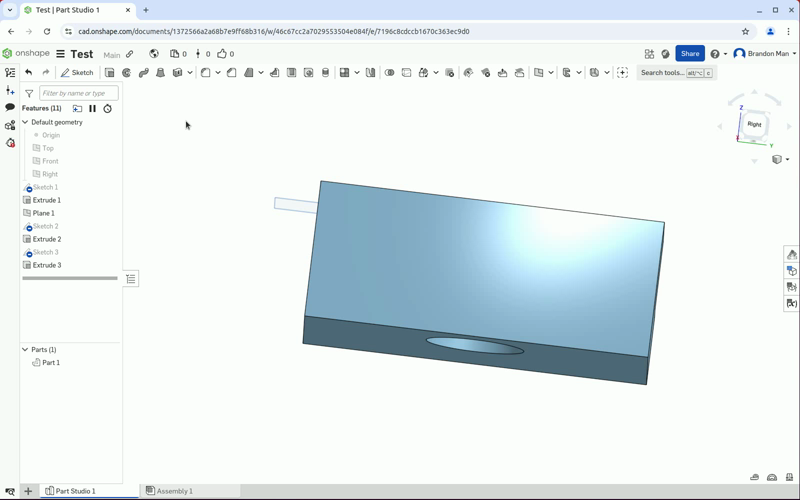
key(right, 3)
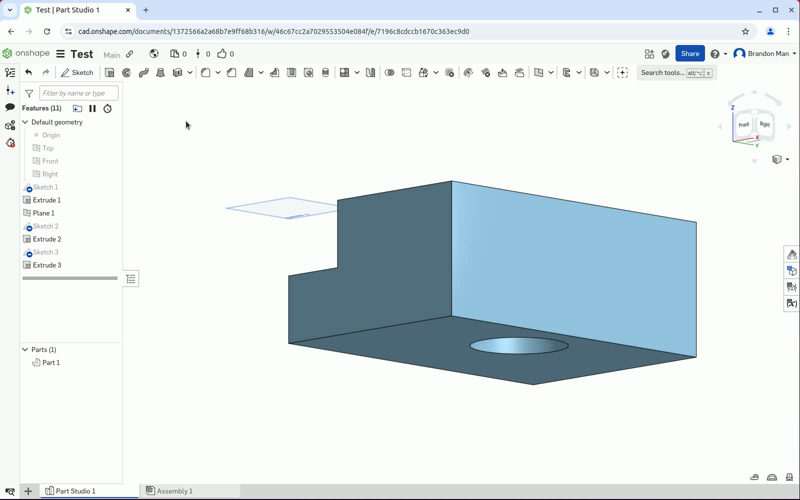
key(down, 3)
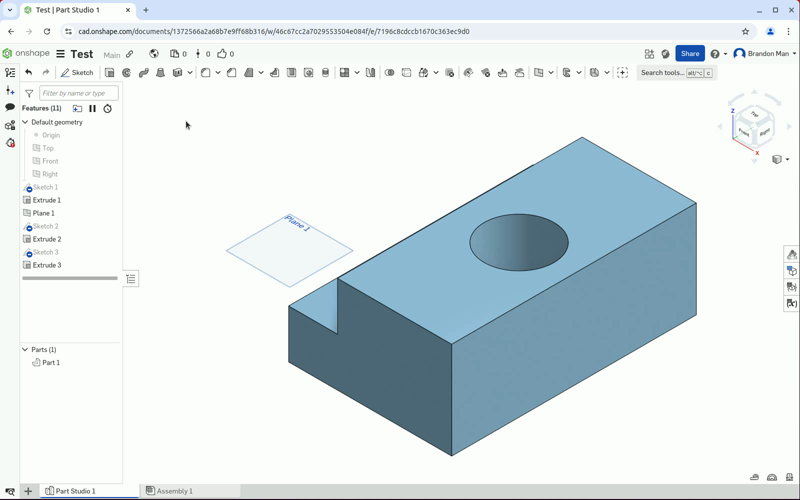
mouse_move(73, 189)
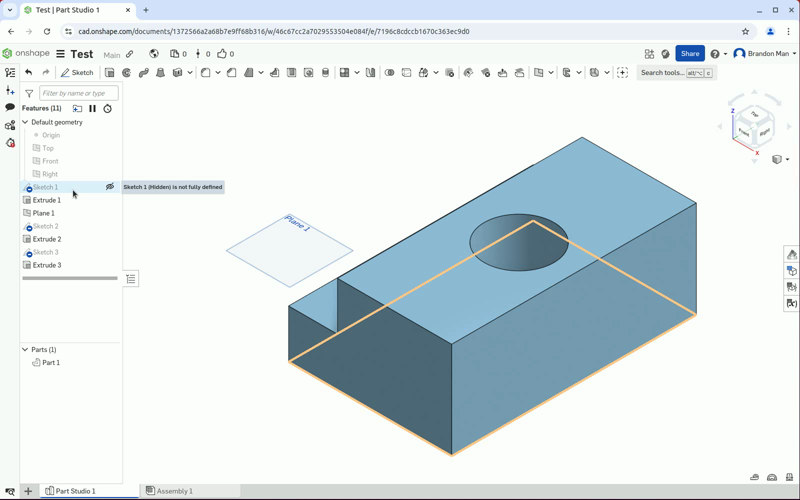
click(73, 189)